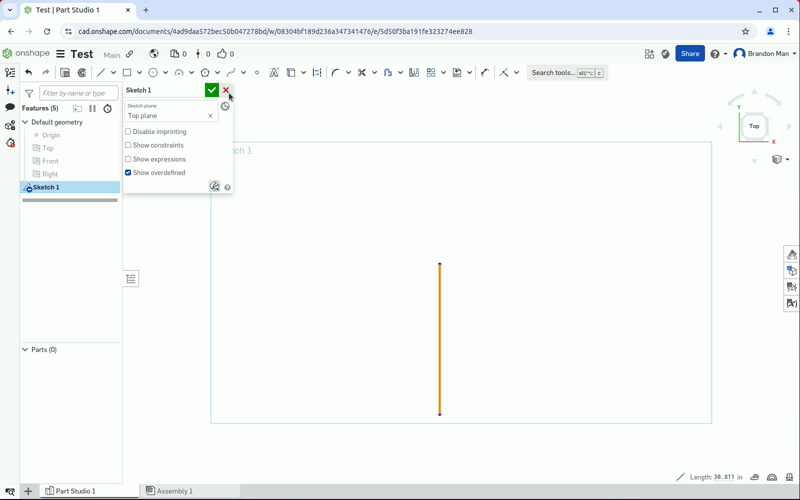
key(shift+h)
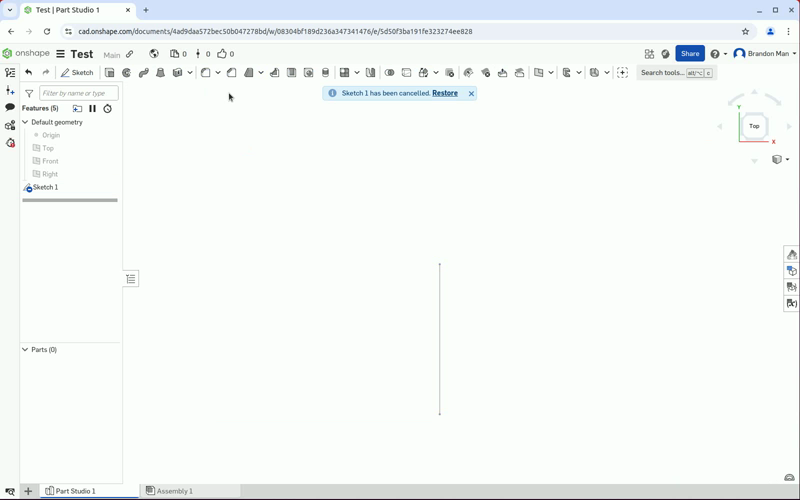
key(shift+s)
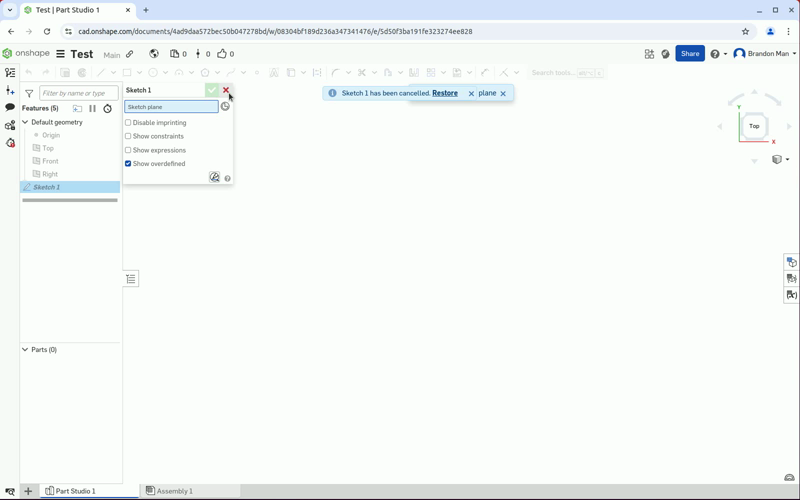
mouse_move(73, 150)
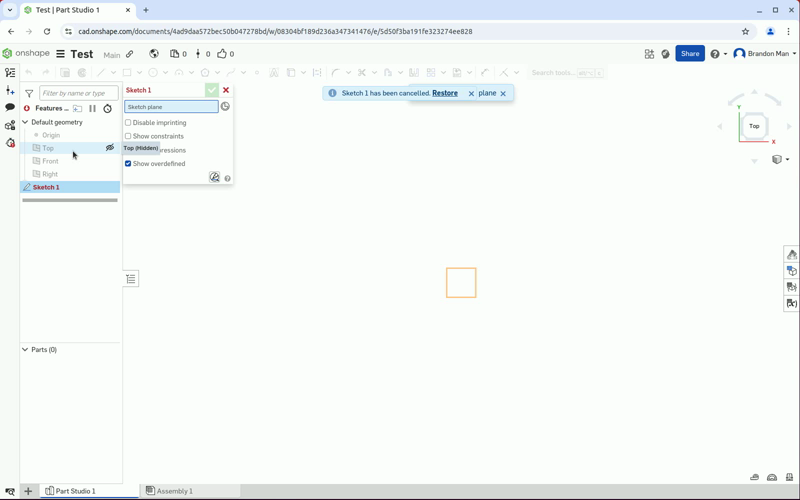
click(73, 150)
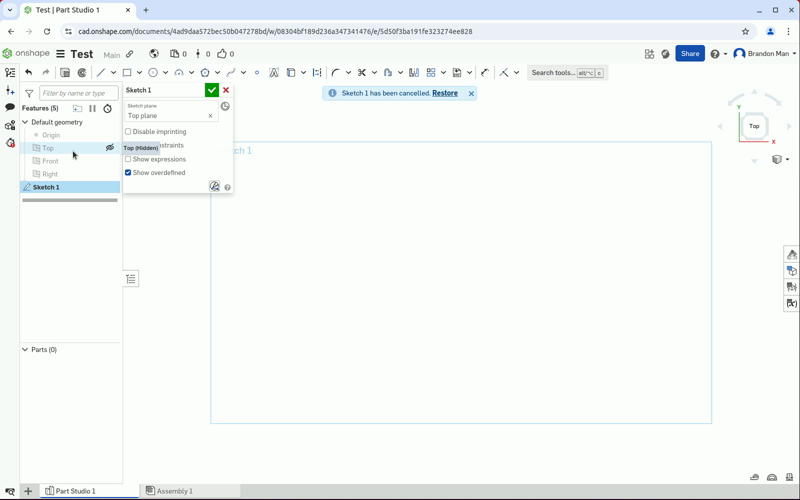
mouse_move(73, 352)
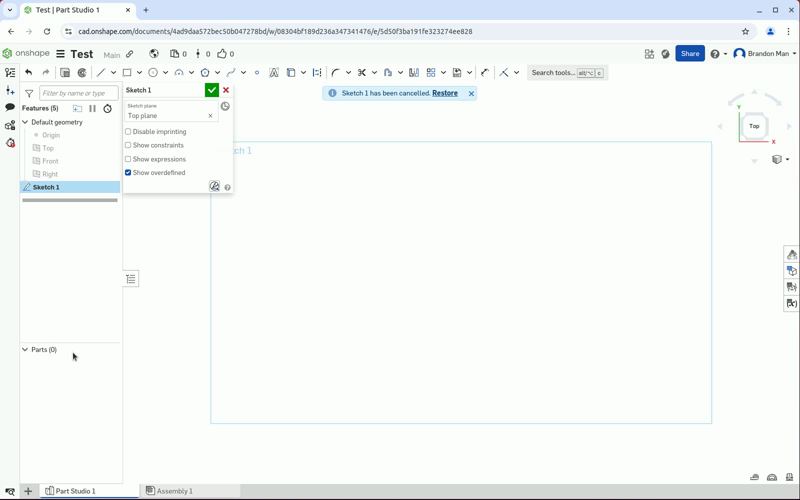
key(y)
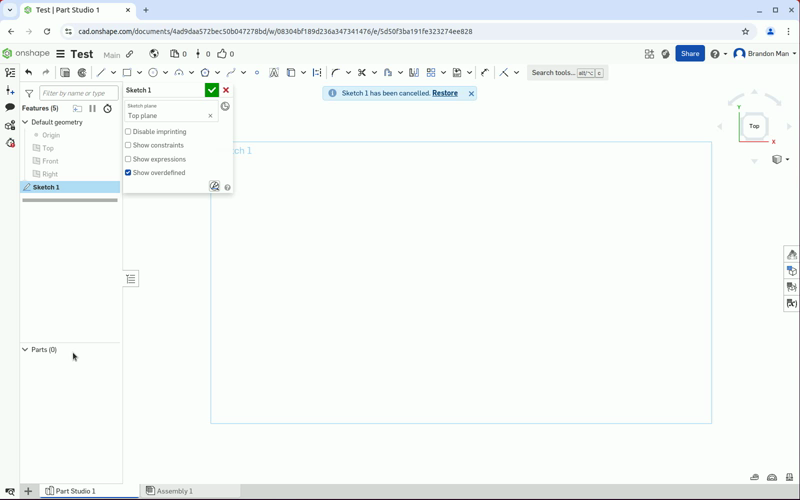
key(l)
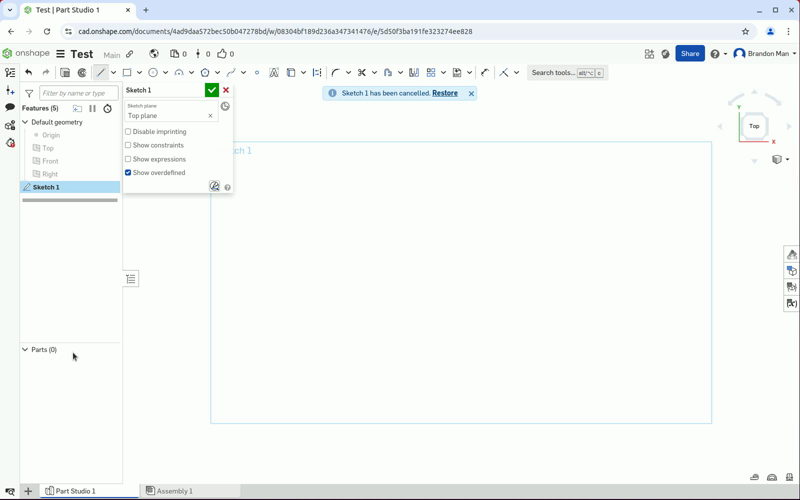
key_down(shift)
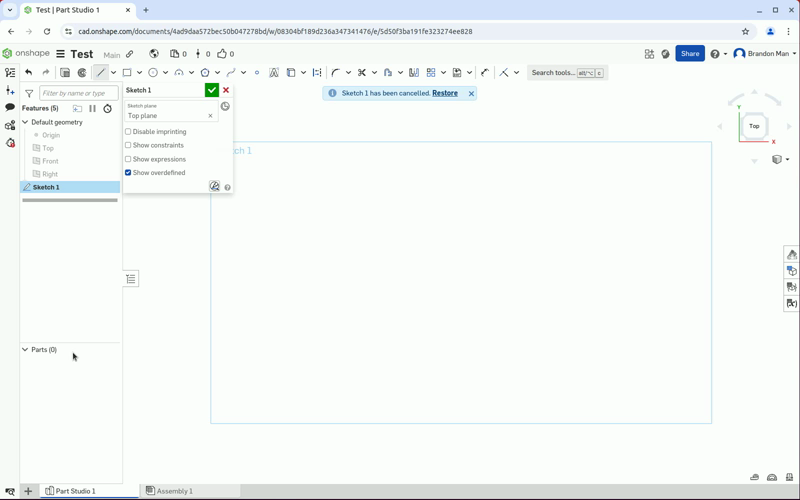
mouse_move(348, 348)
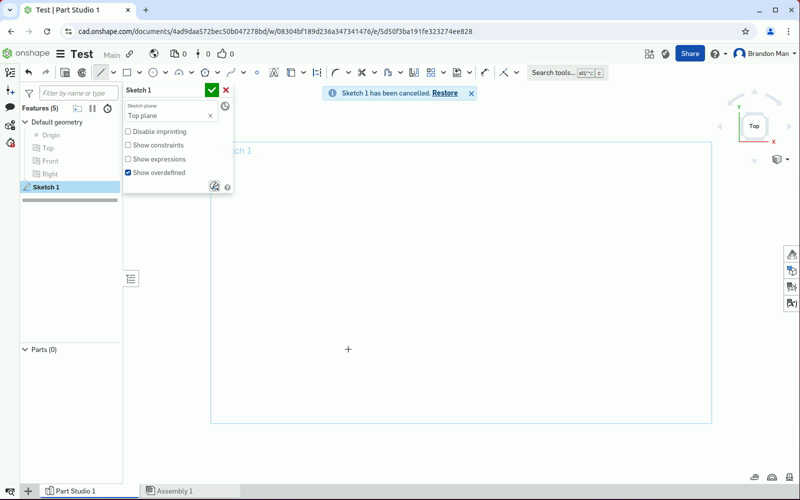
click(348, 348)
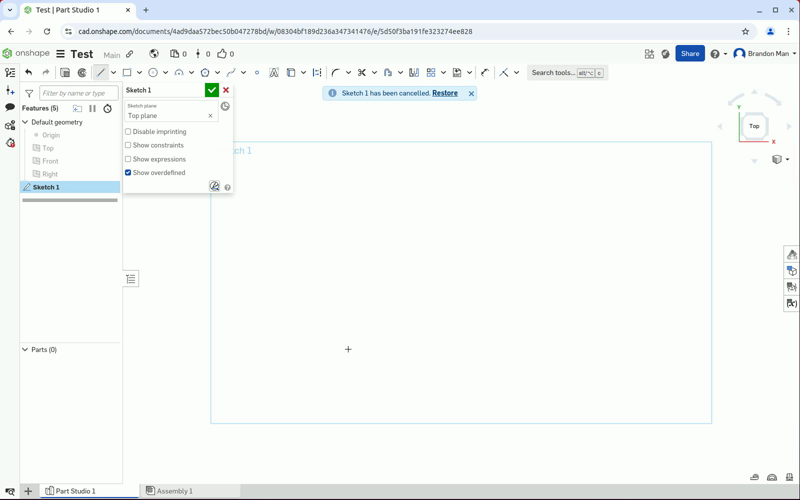
key_up(shift)
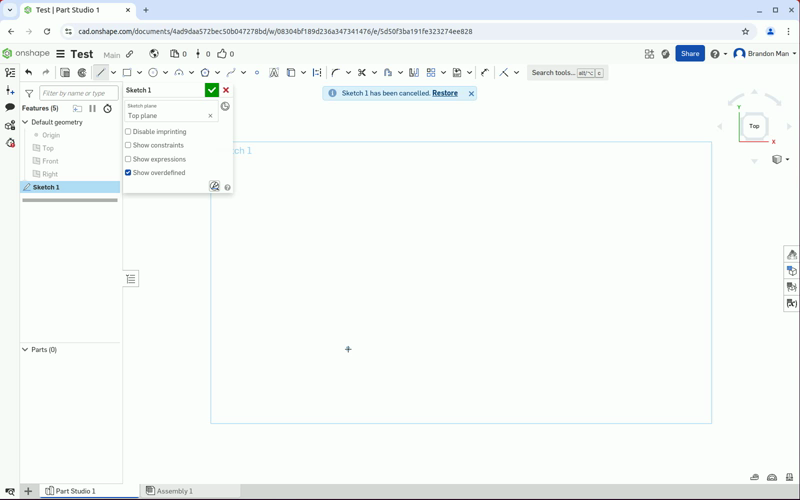
key_down(shift)
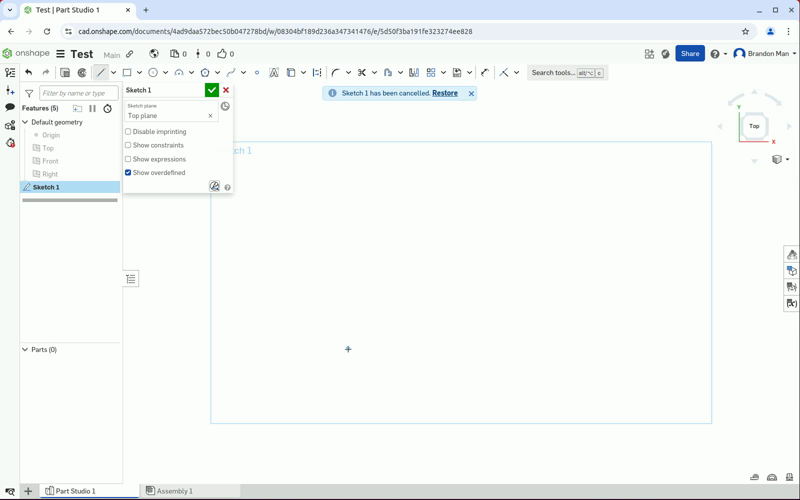
mouse_move(572, 348)
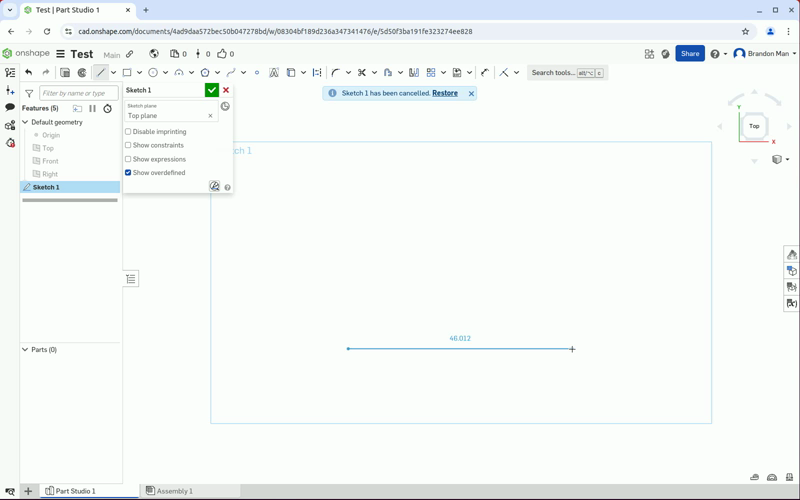
click(572, 348)
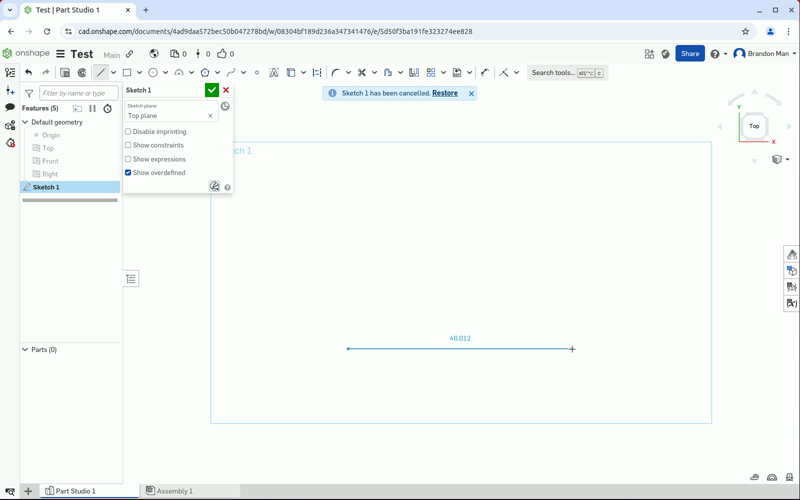
key_up(shift)
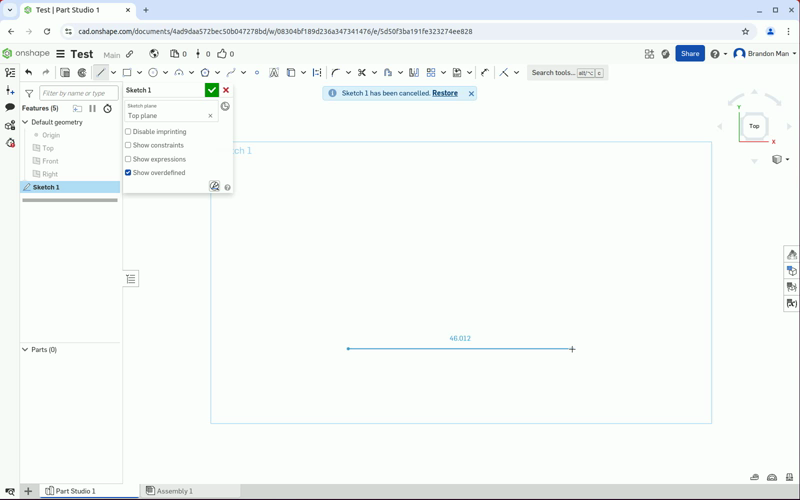
key_down(shift)
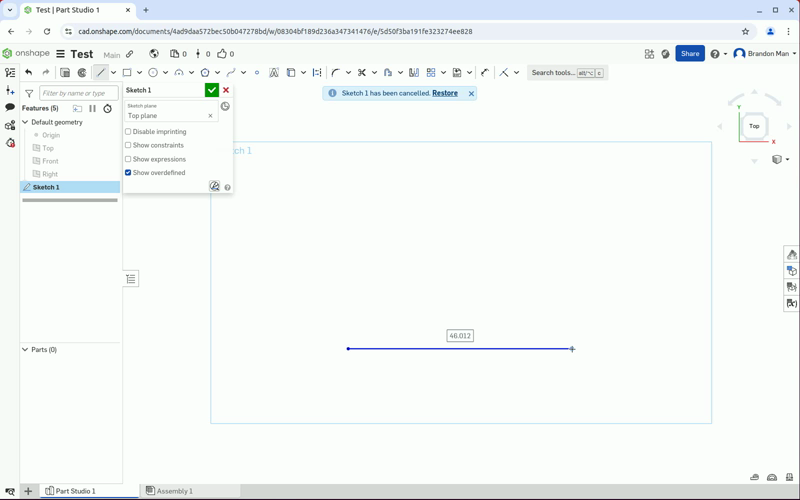
mouse_move(572, 216)
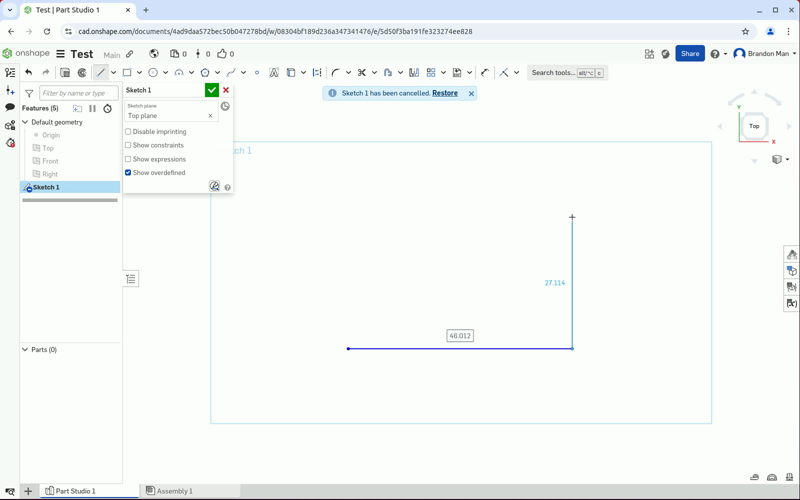
click(572, 216)
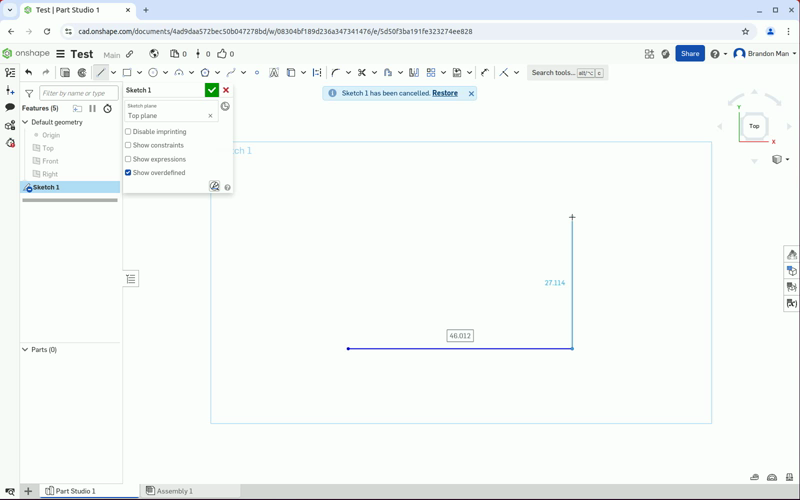
key_up(shift)
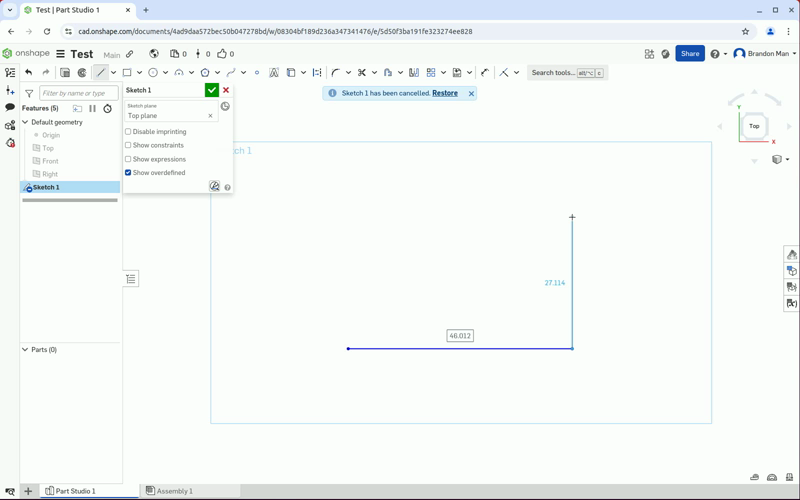
key_down(shift)
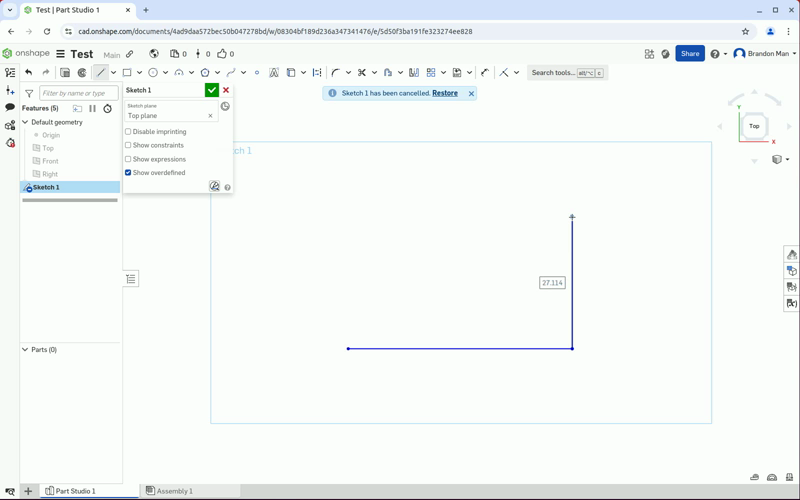
mouse_move(348, 216)
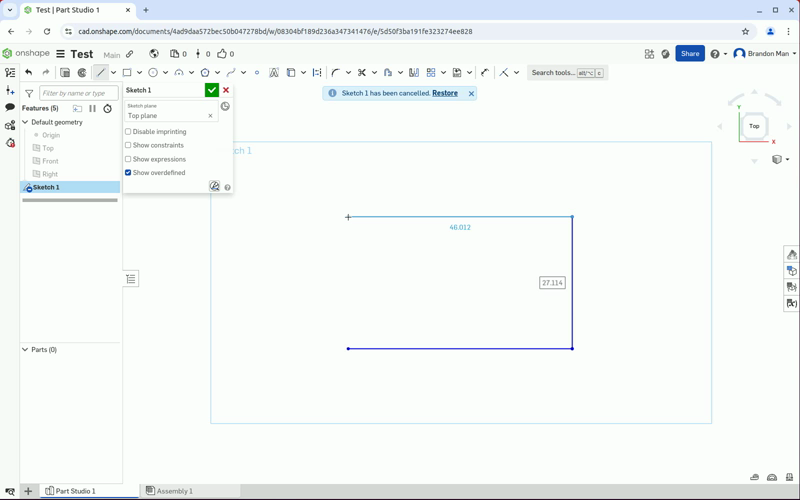
click(348, 216)
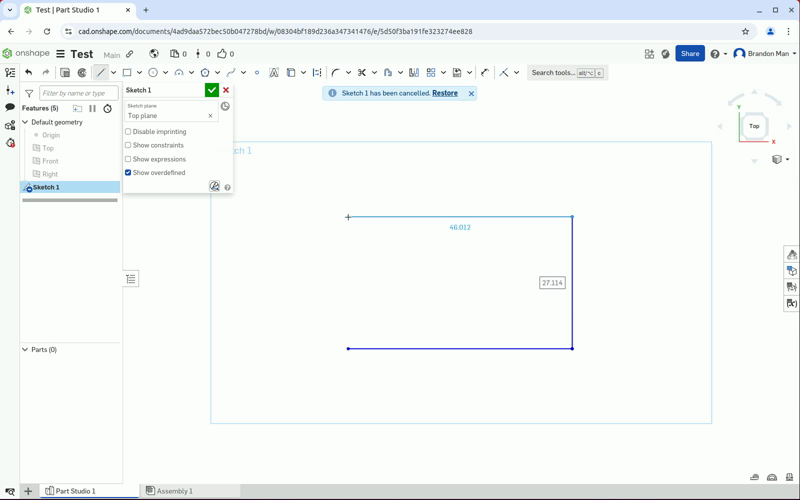
key_up(shift)
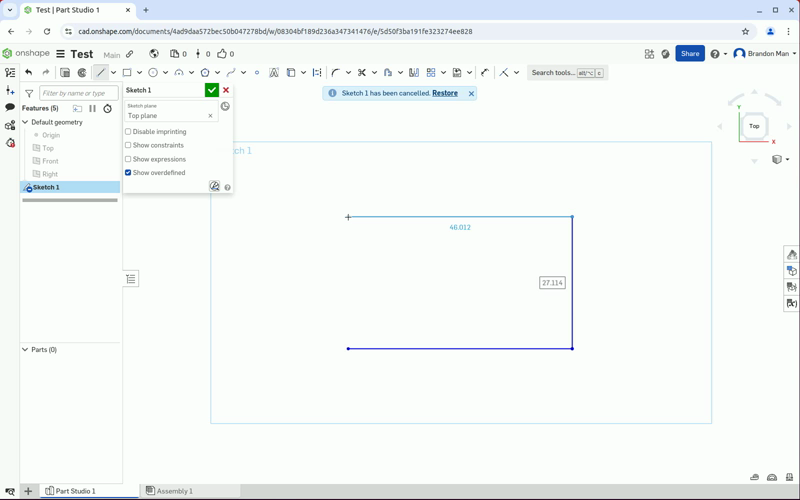
key_down(shift)
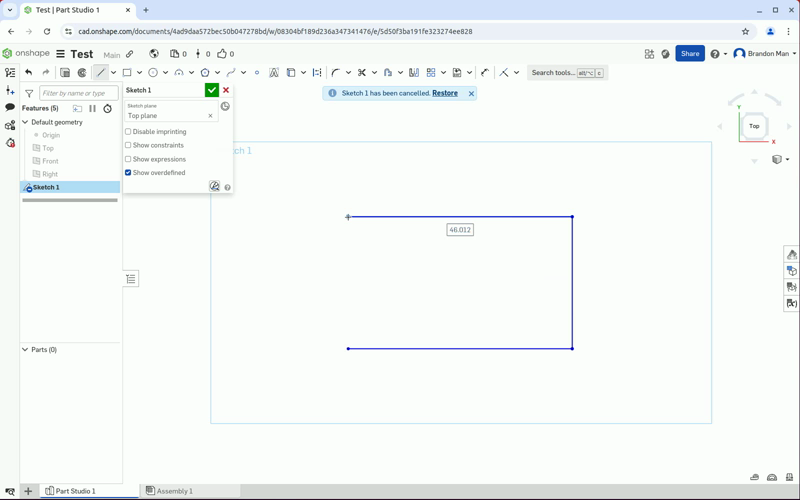
mouse_move(348, 348)
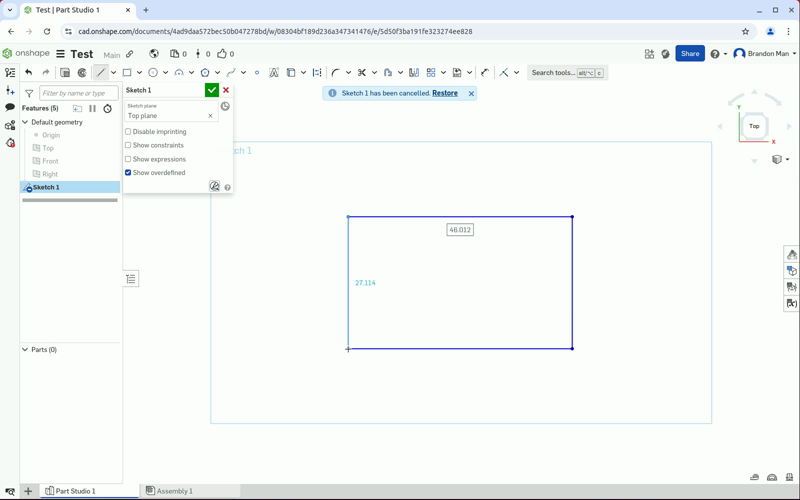
key_up(shift)
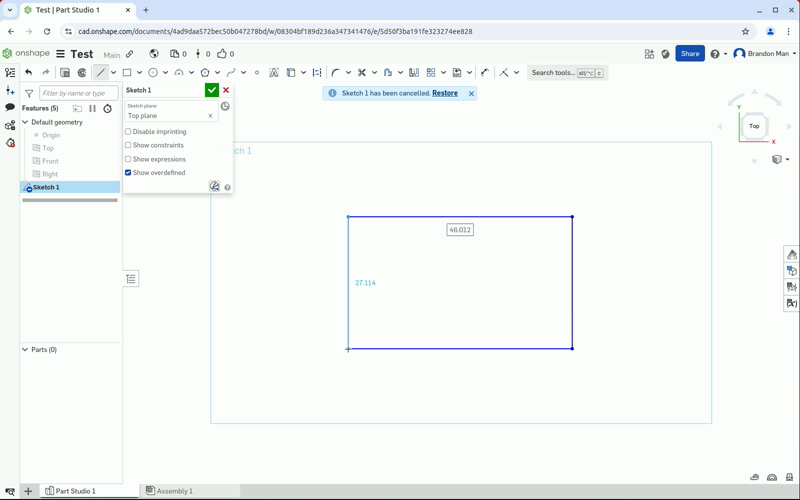
click(348, 348)
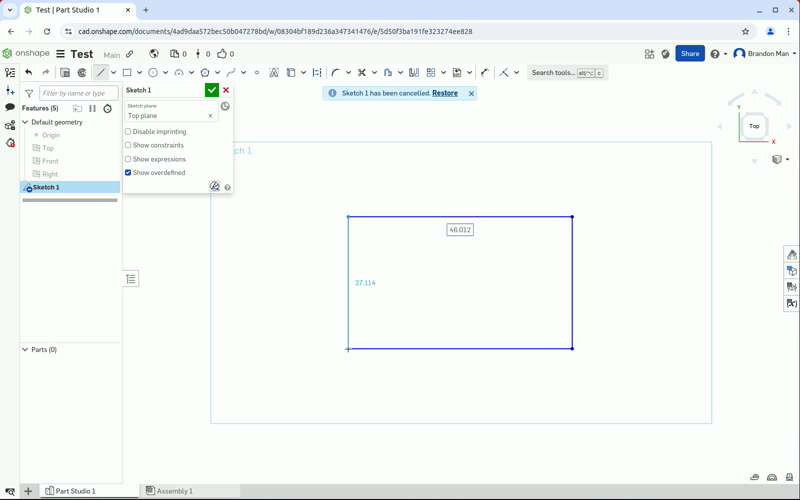
key(esc)
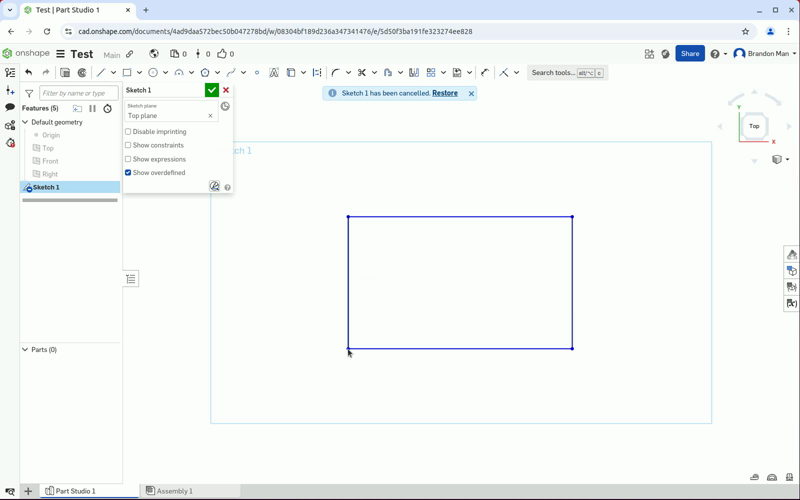
mouse_move(406, 284)
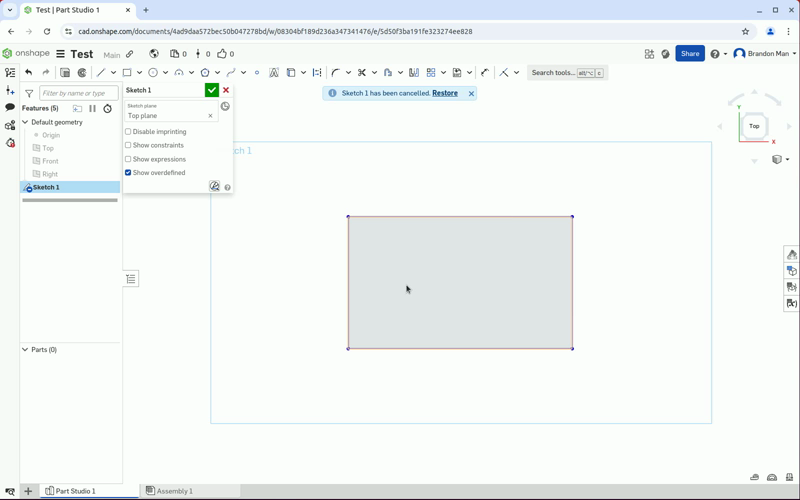
click(406, 284)
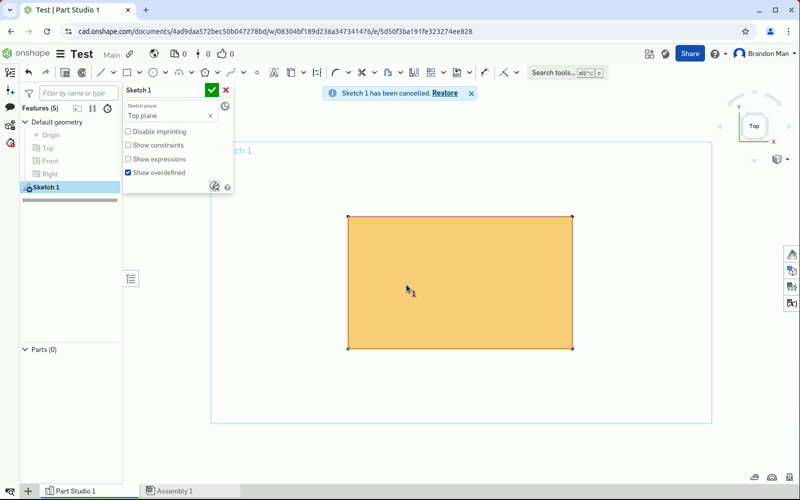
mouse_move(73, 352)
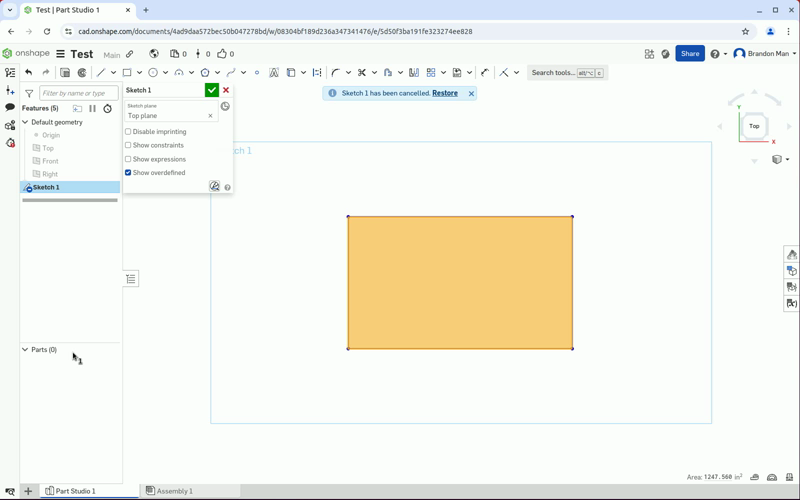
key(shift+y)
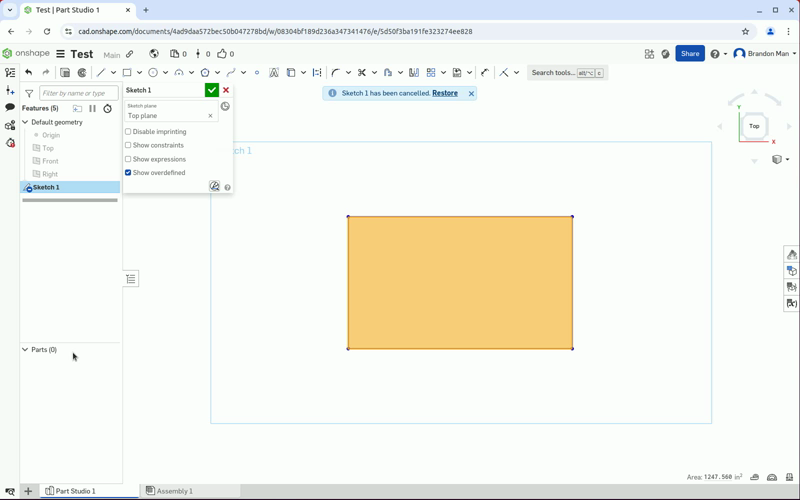
key(shift+e)
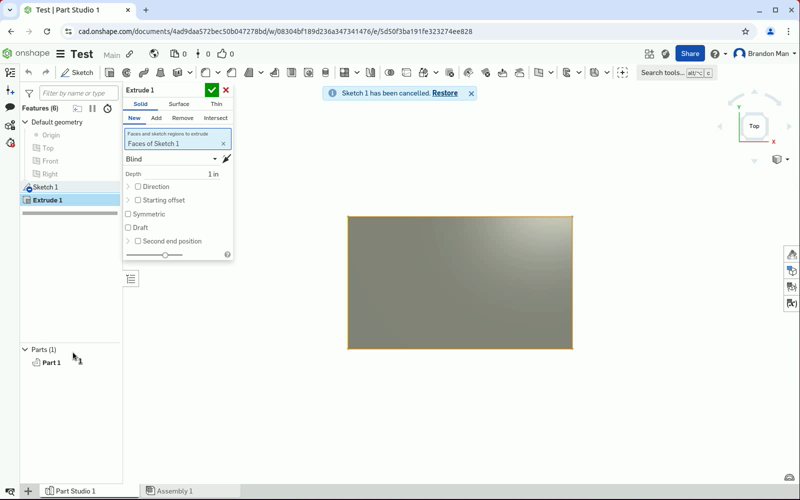
mouse_move(143, 106)
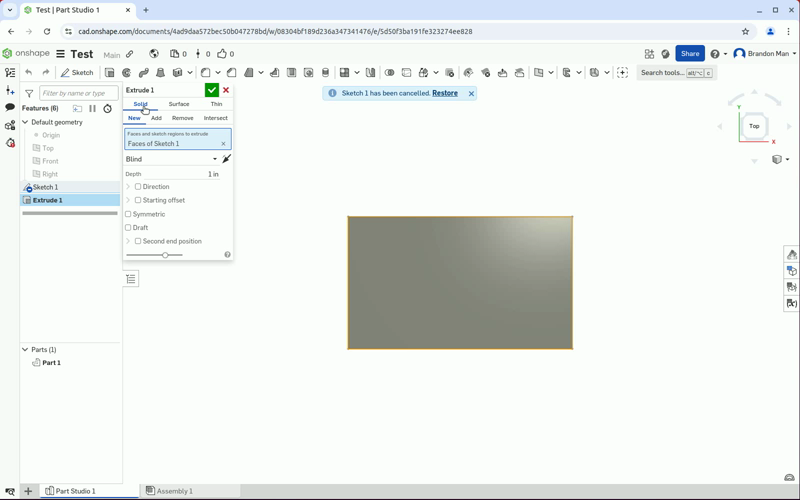
click(143, 106)
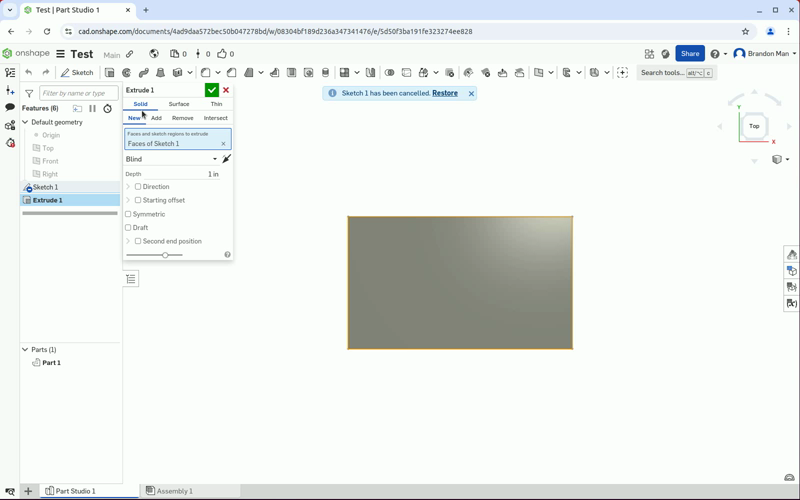
mouse_move(137, 120)
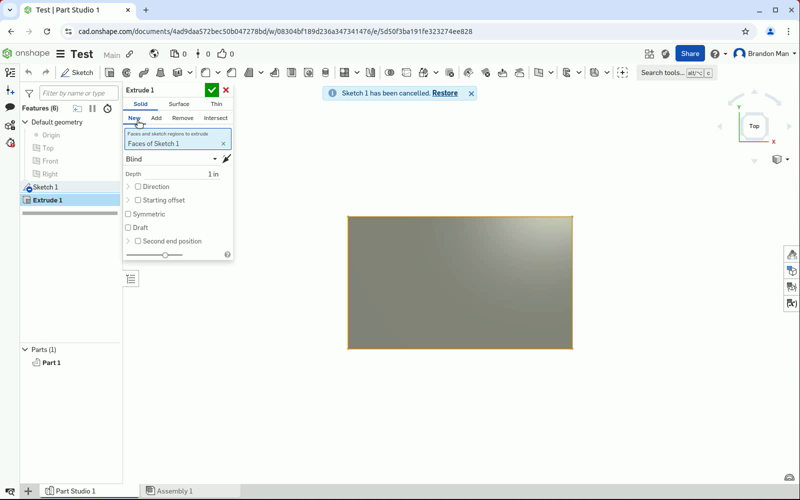
click(137, 120)
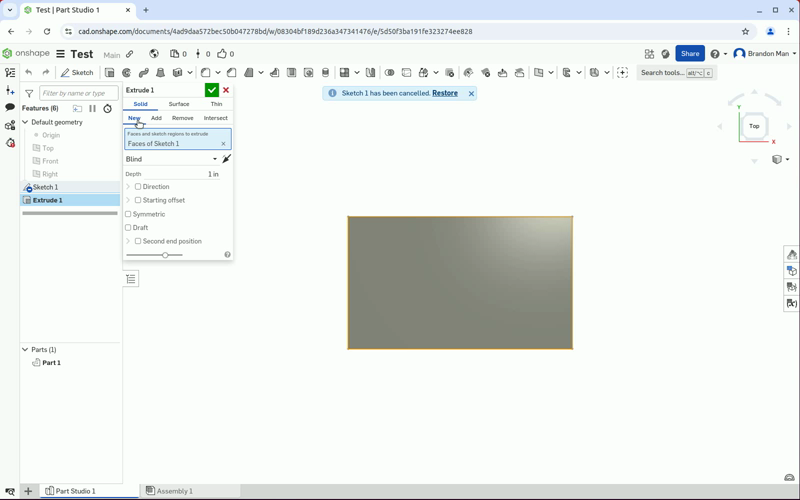
key(tab, 4)
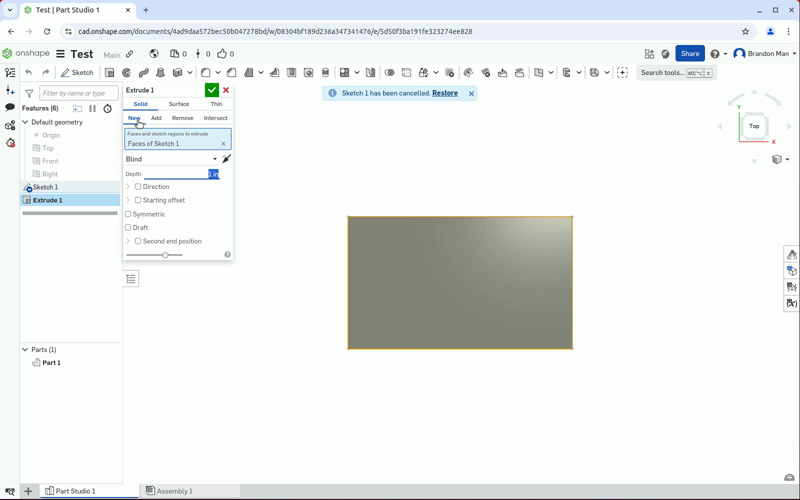
text(0.481)
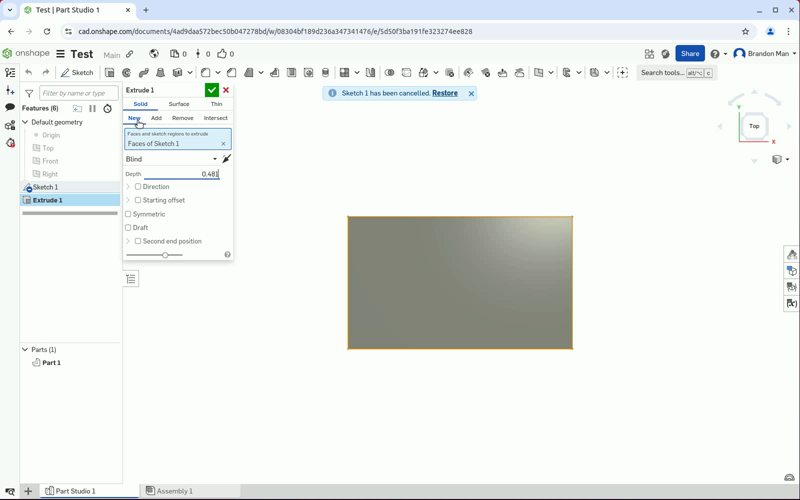
key(enter)
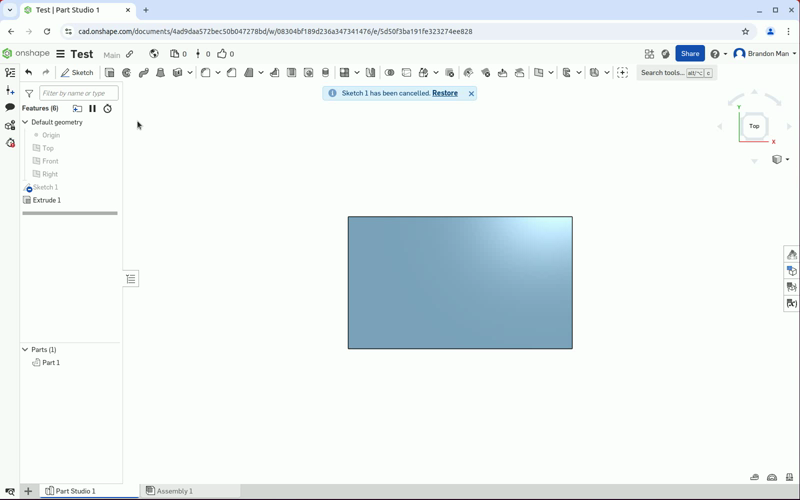
key(shift+h)
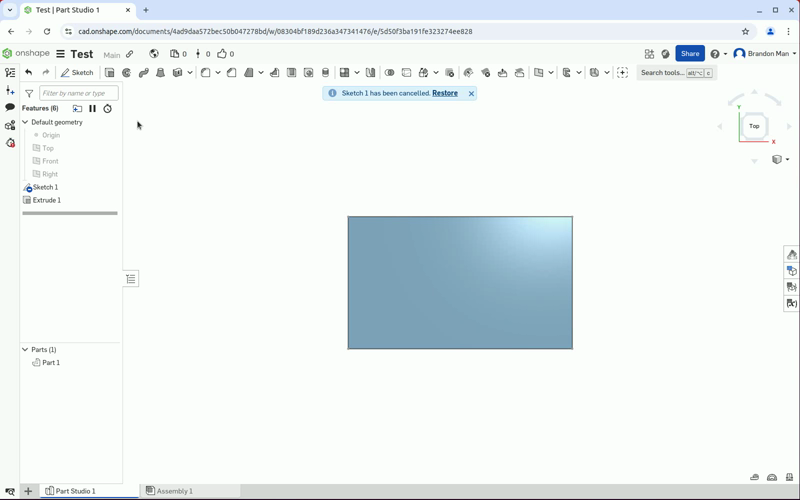
key(shift+h)
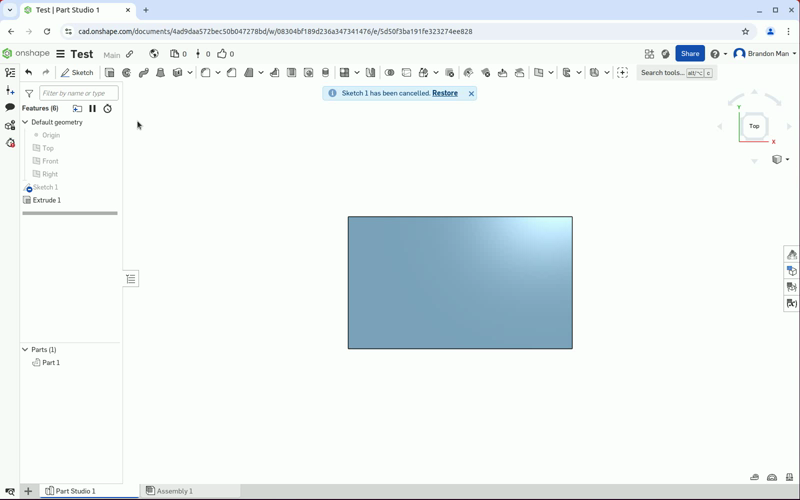
mouse_move(73, 189)
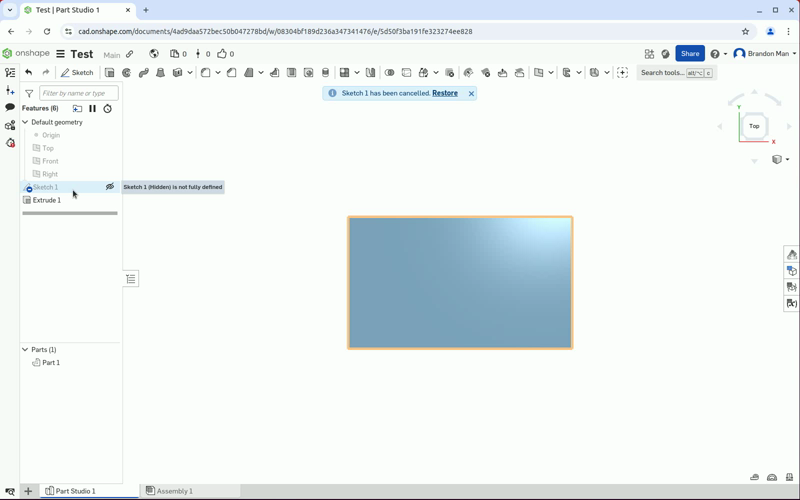
click(73, 189)
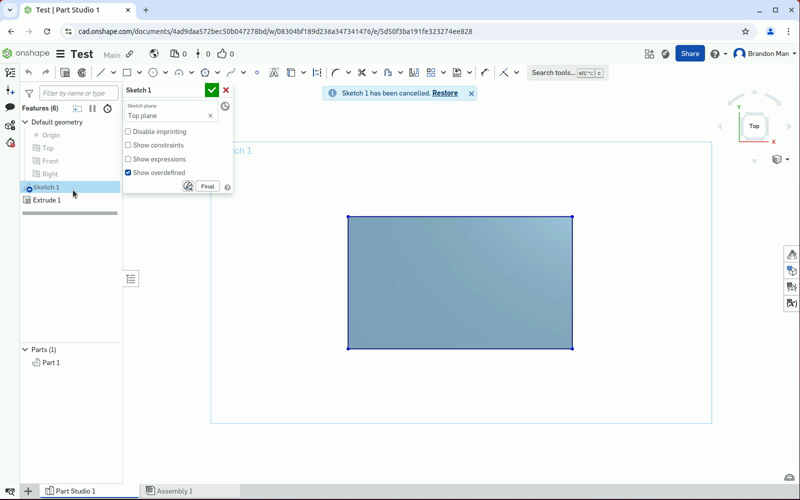
mouse_move(229, 92)
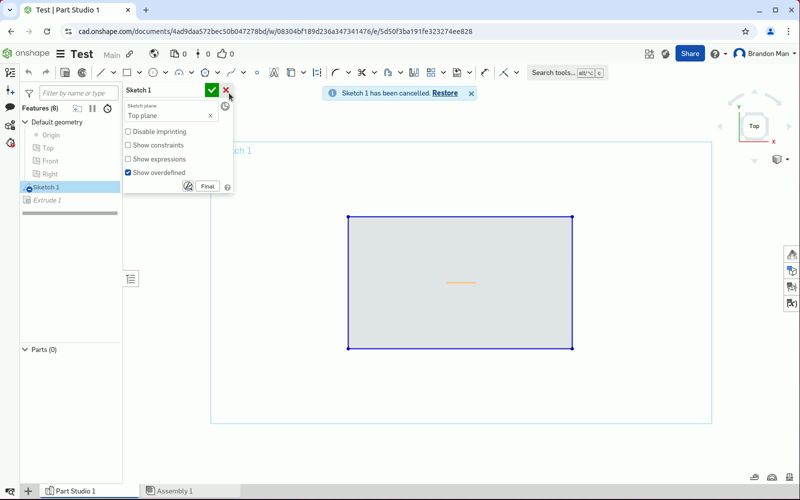
click(229, 92)
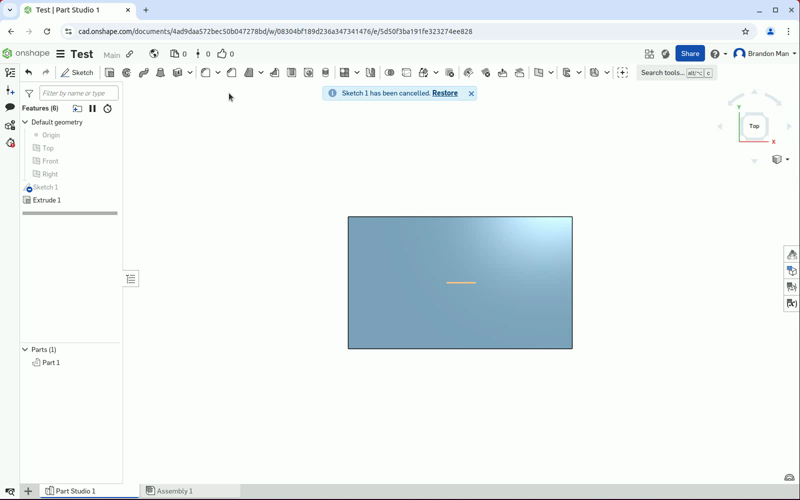
mouse_move(541, 75)
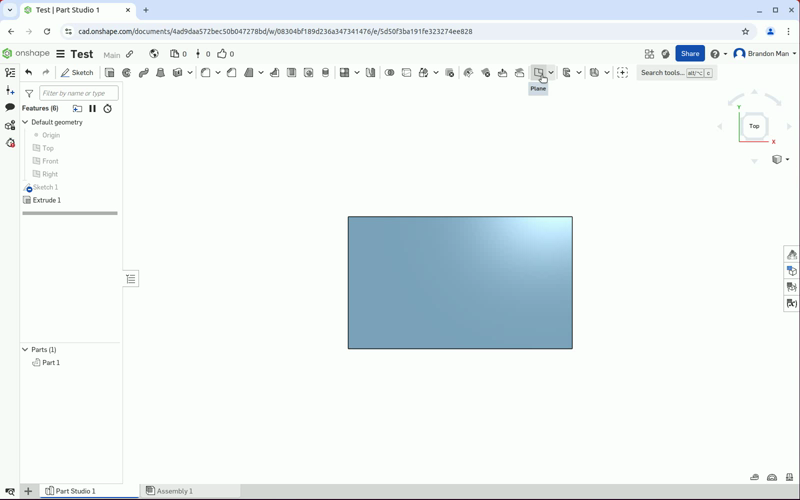
click(541, 75)
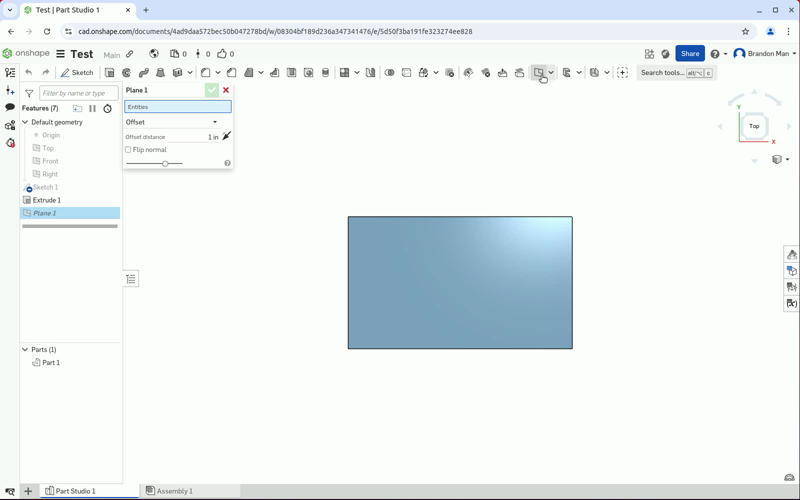
mouse_move(73, 150)
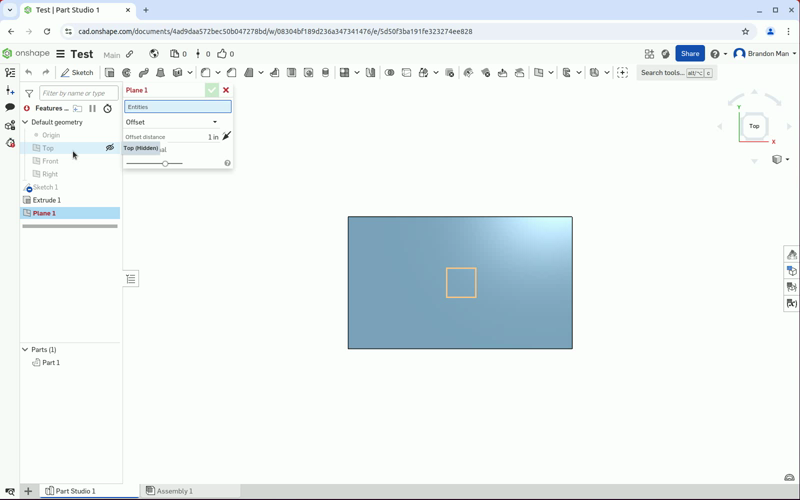
click(73, 150)
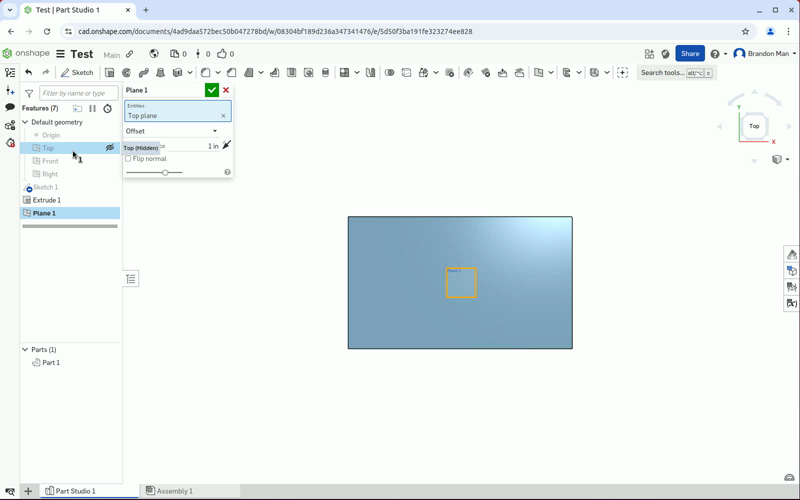
key(tab, 2)
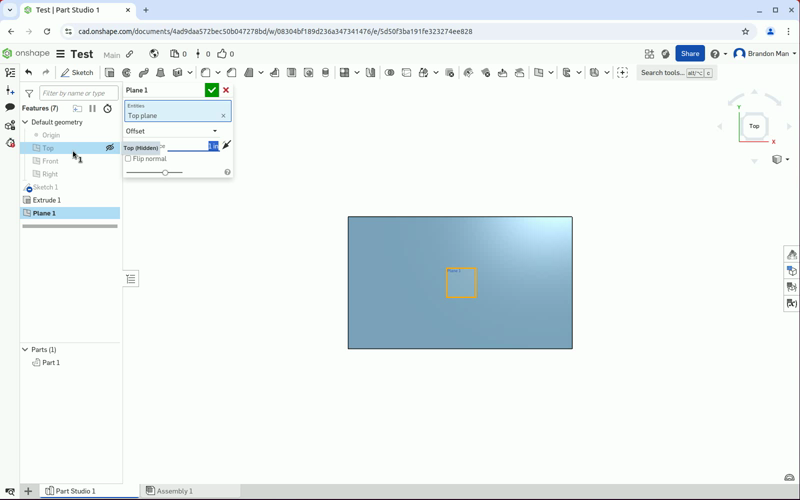
text(0.493)
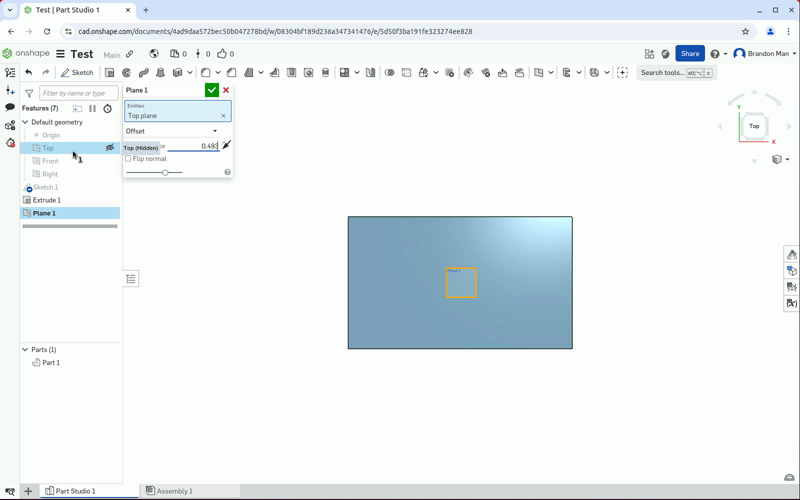
key(enter, 2)
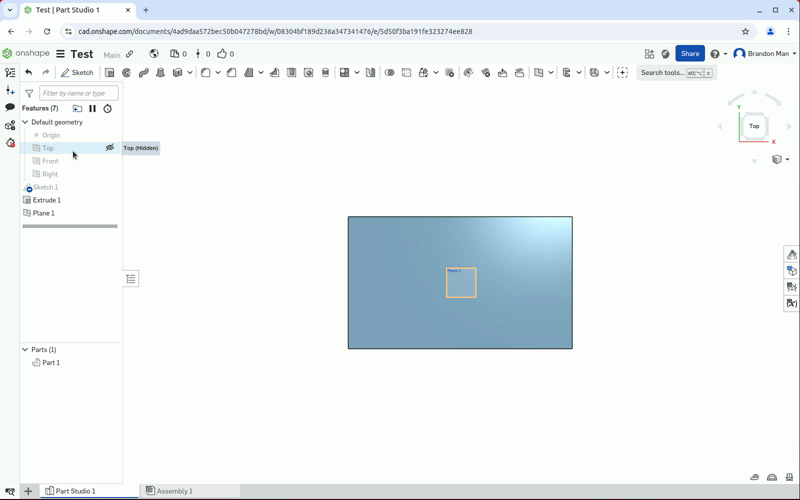
key(shift+s)
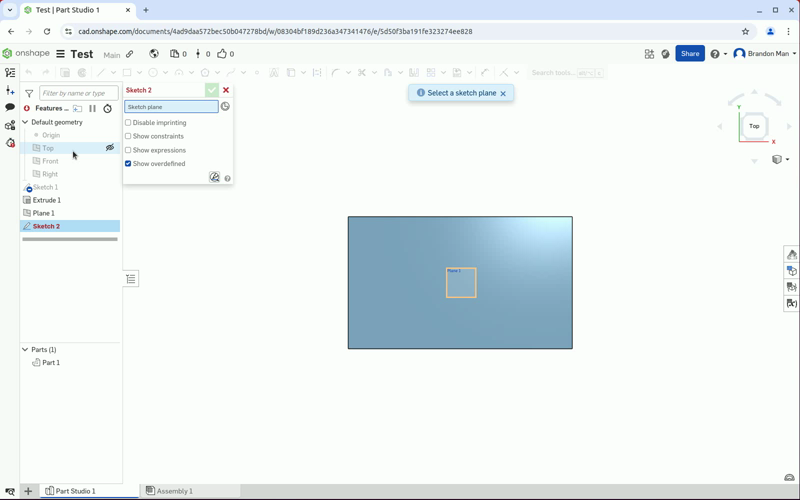
mouse_move(73, 215)
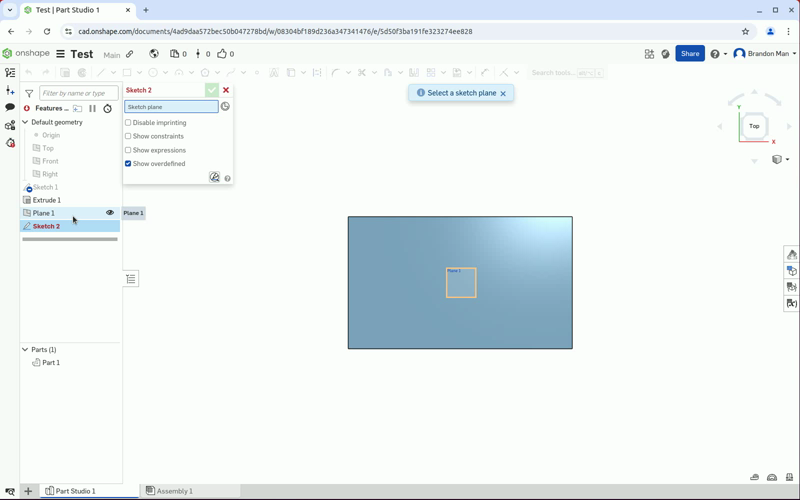
click(73, 215)
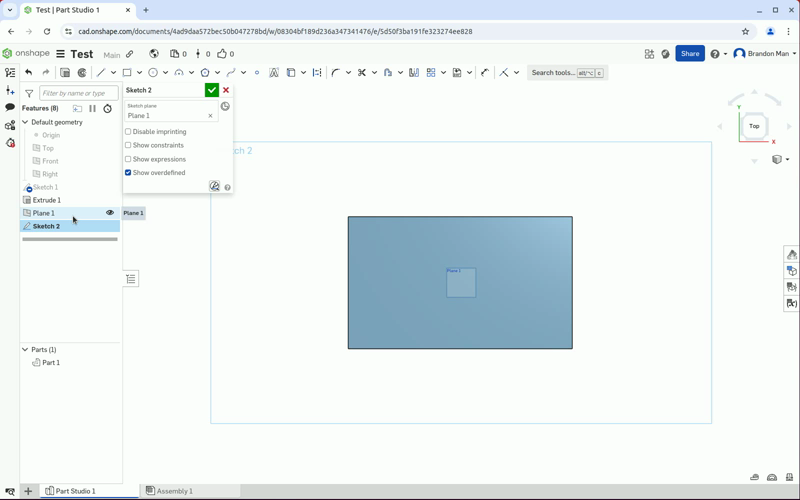
mouse_move(73, 352)
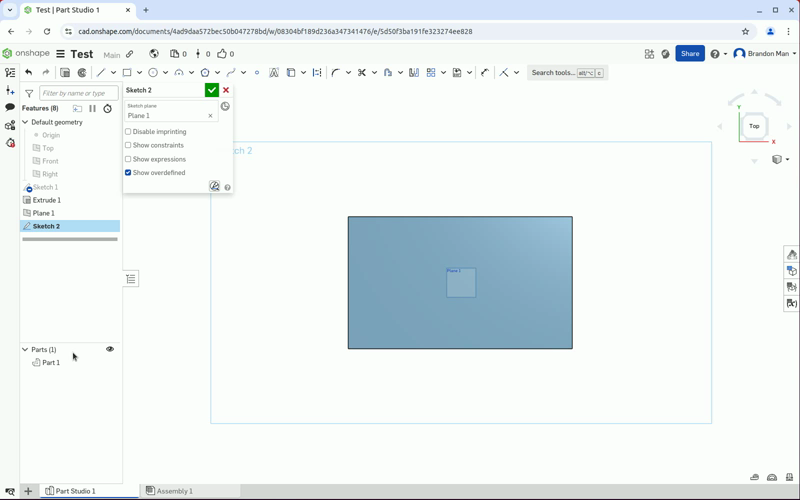
key(y)
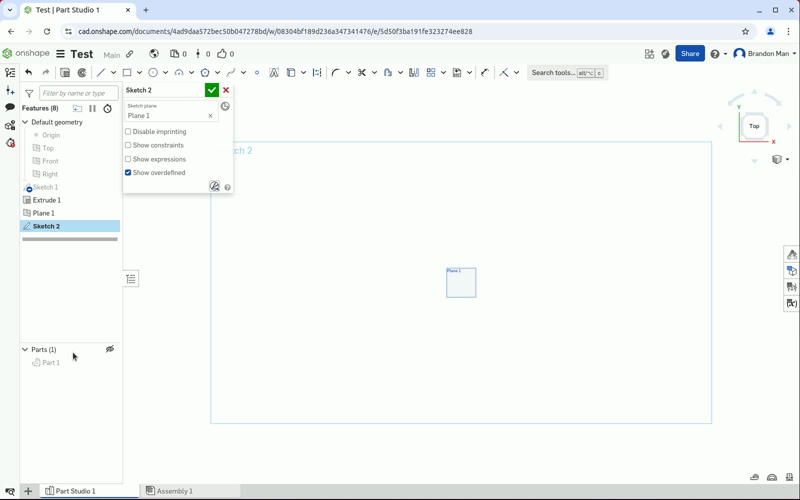
key(l)
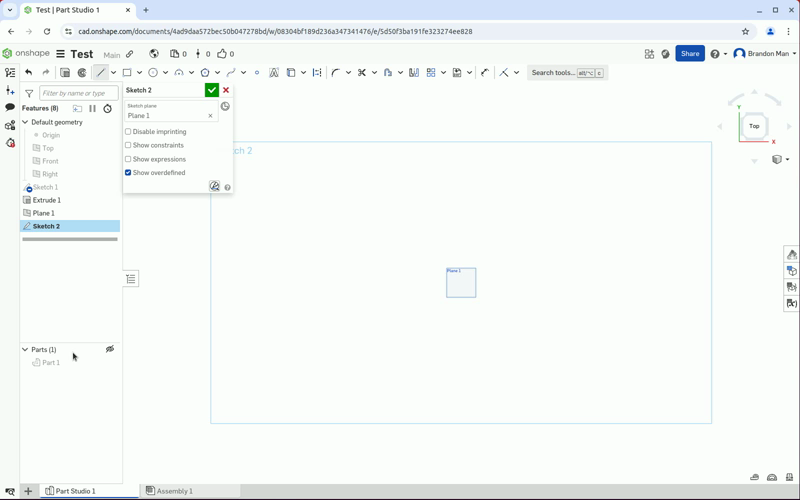
key_down(shift)
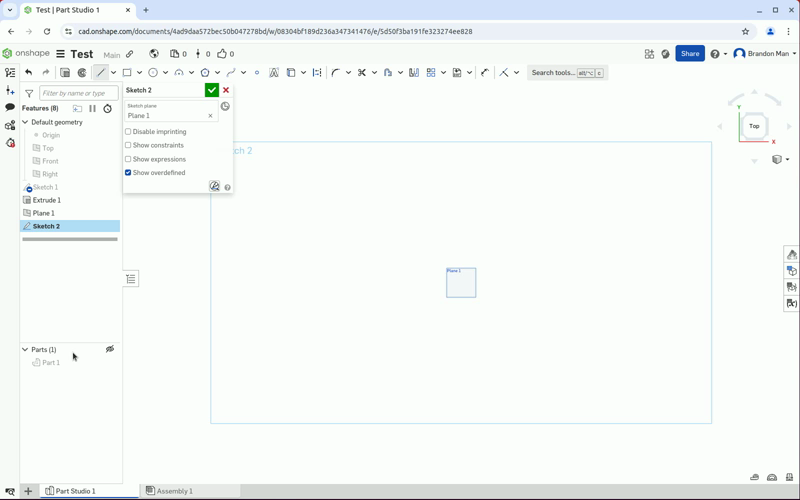
mouse_move(363, 304)
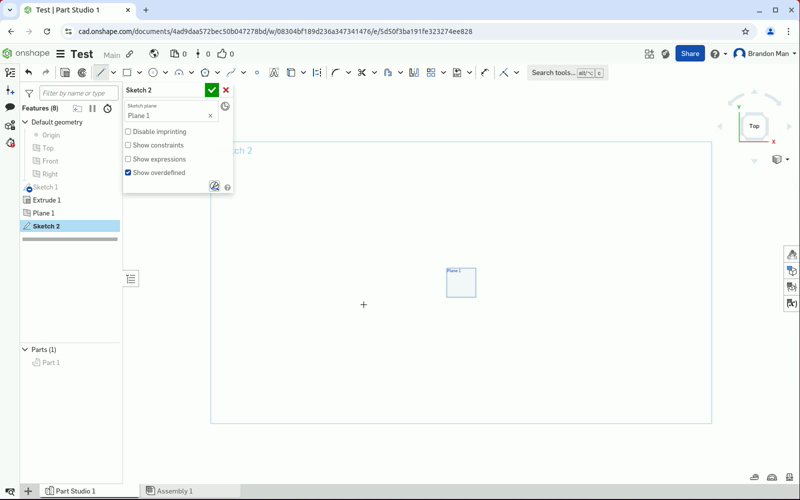
click(363, 304)
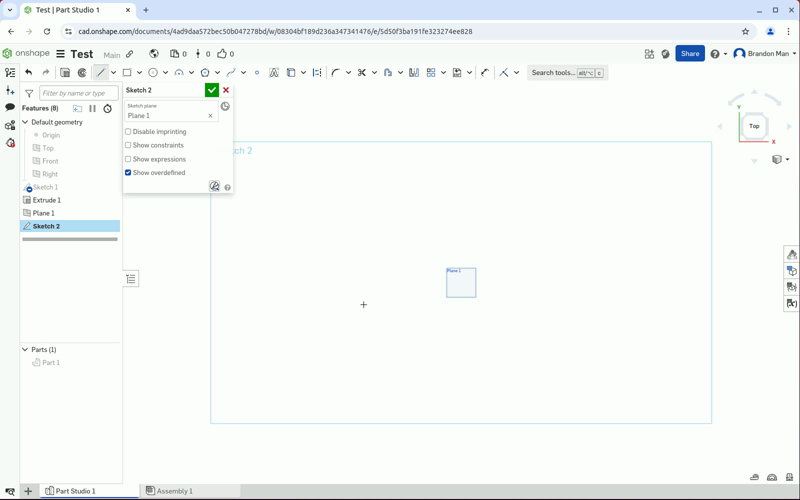
key_up(shift)
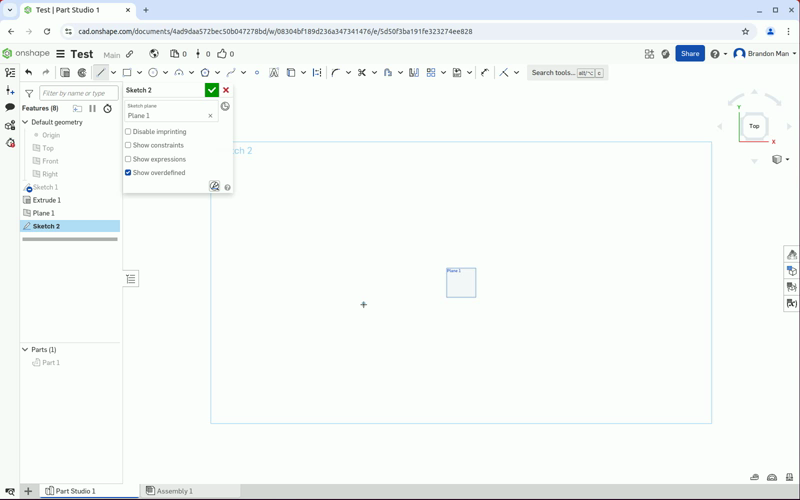
key_down(shift)
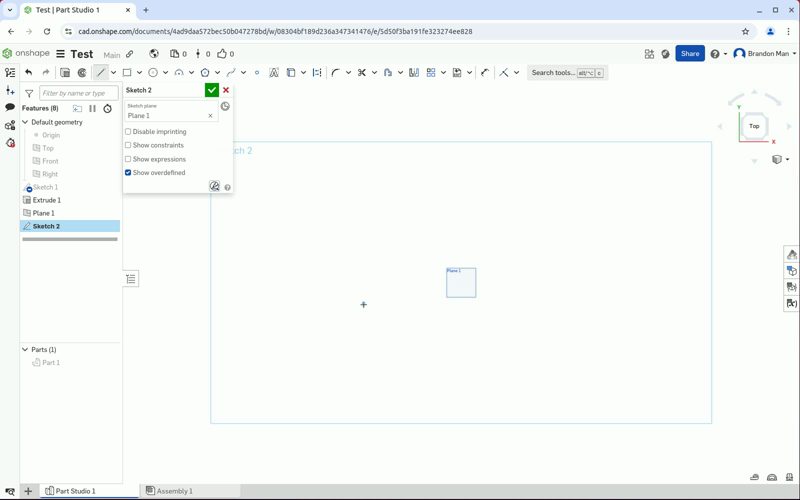
mouse_move(423, 304)
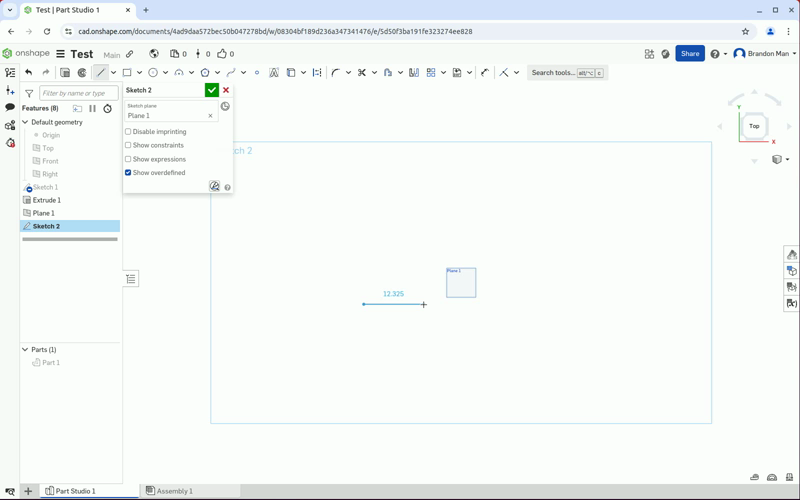
click(423, 304)
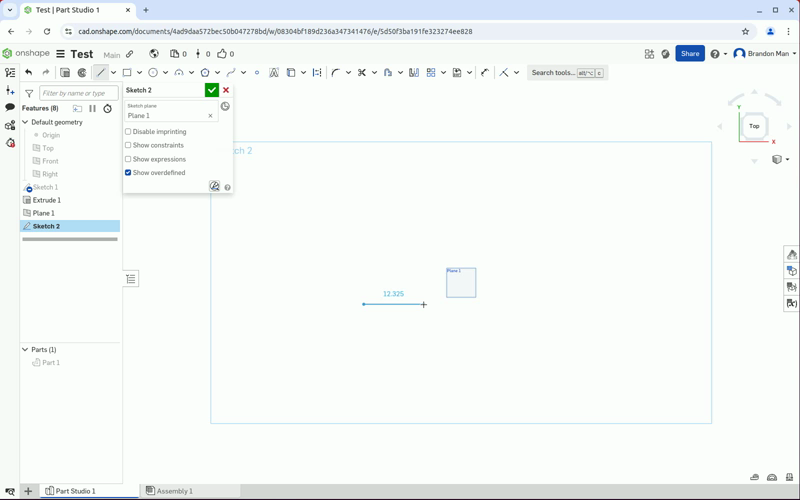
key_up(shift)
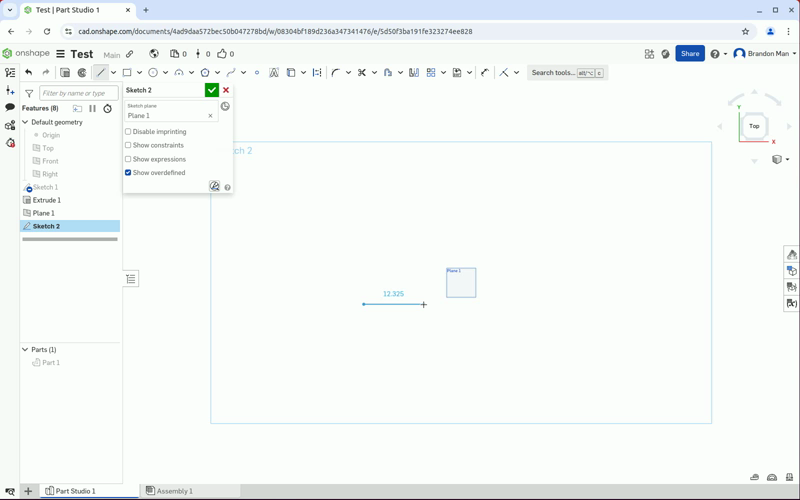
key_down(shift)
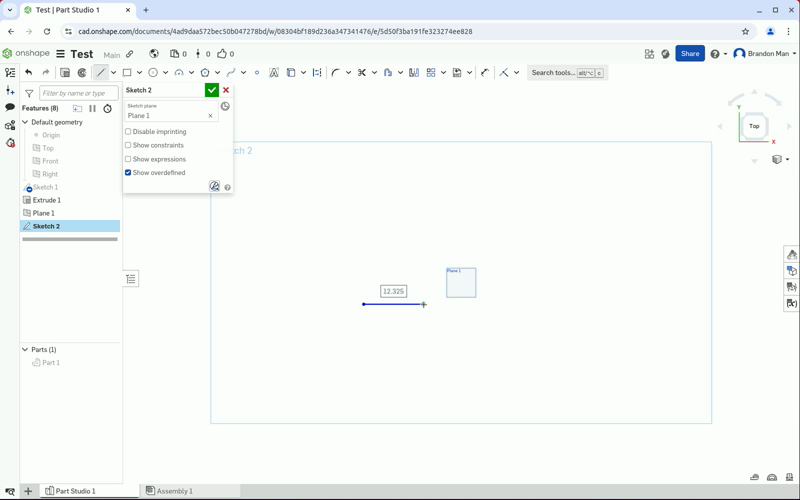
mouse_move(453, 304)
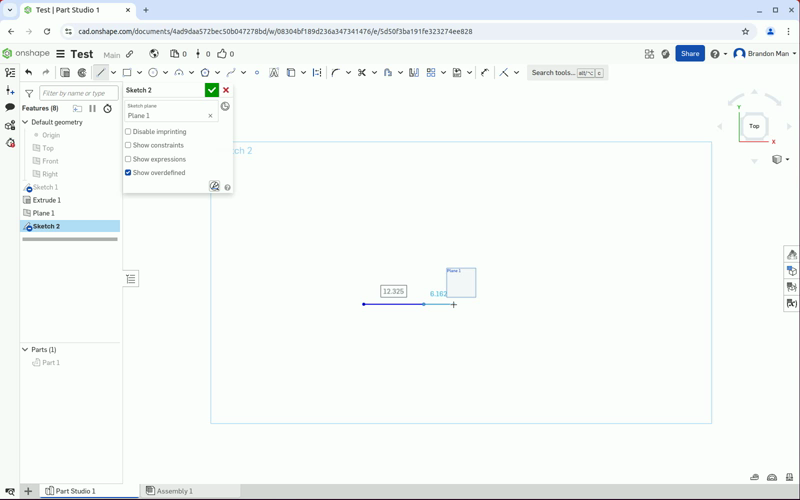
mouse_move(423, 260)
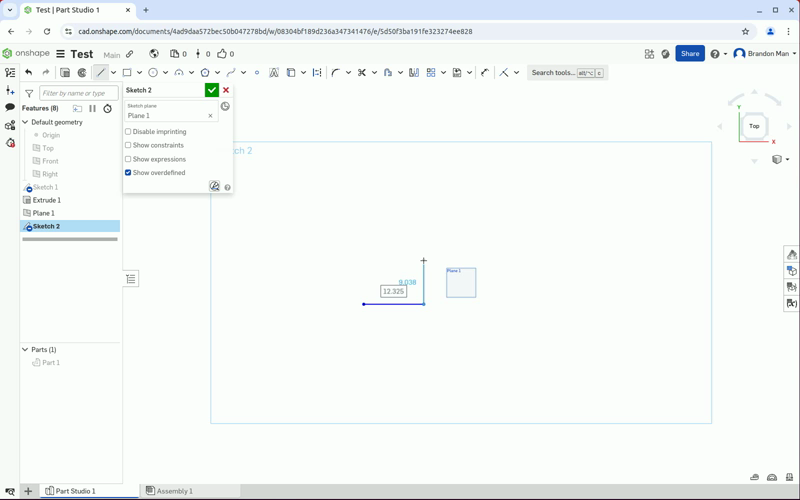
click(423, 260)
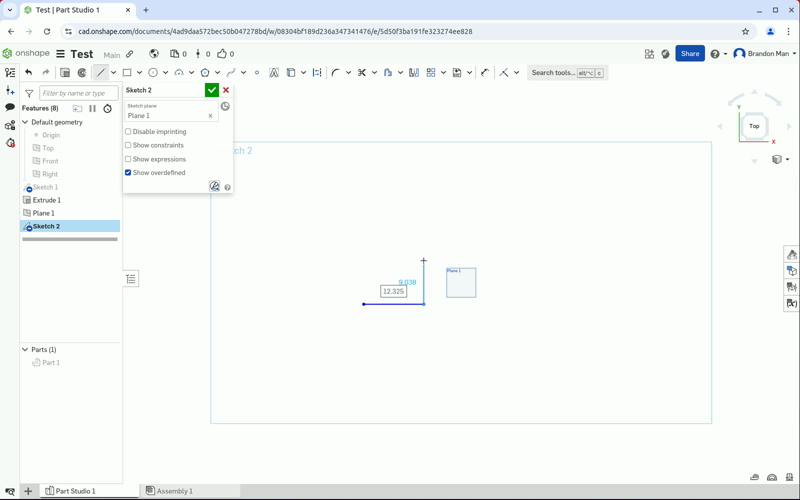
key_up(shift)
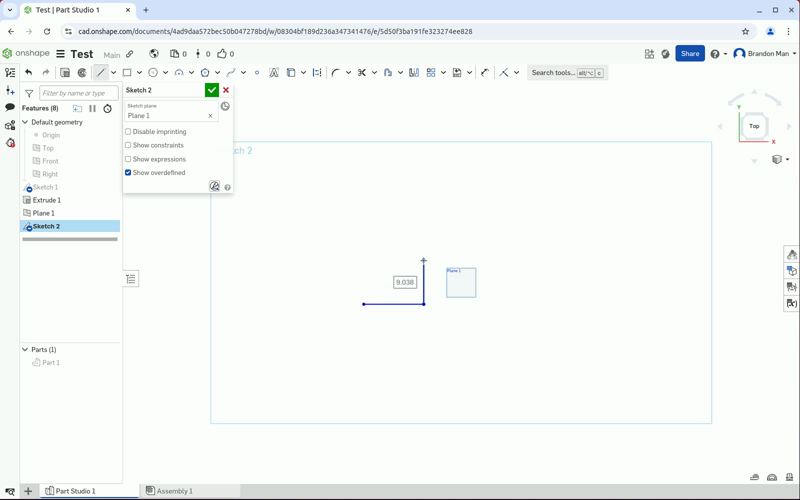
key_down(shift)
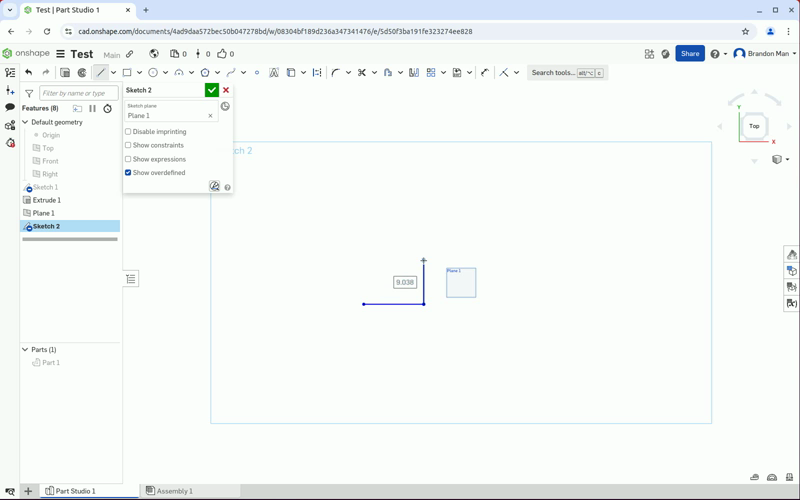
mouse_move(363, 260)
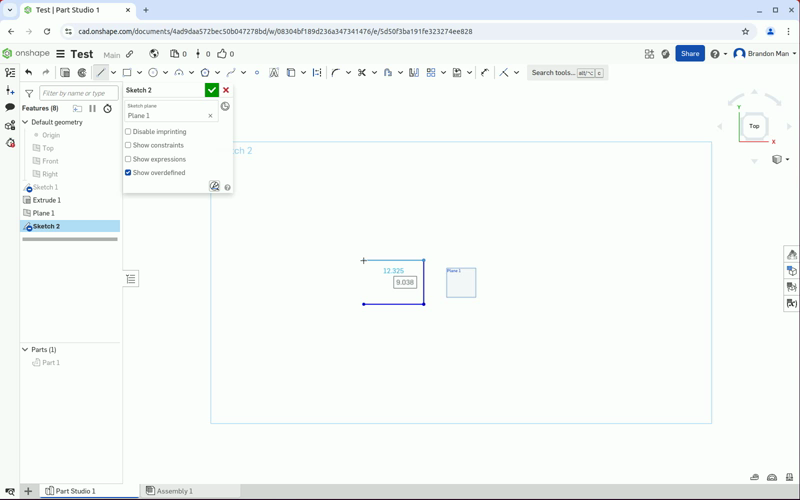
click(363, 260)
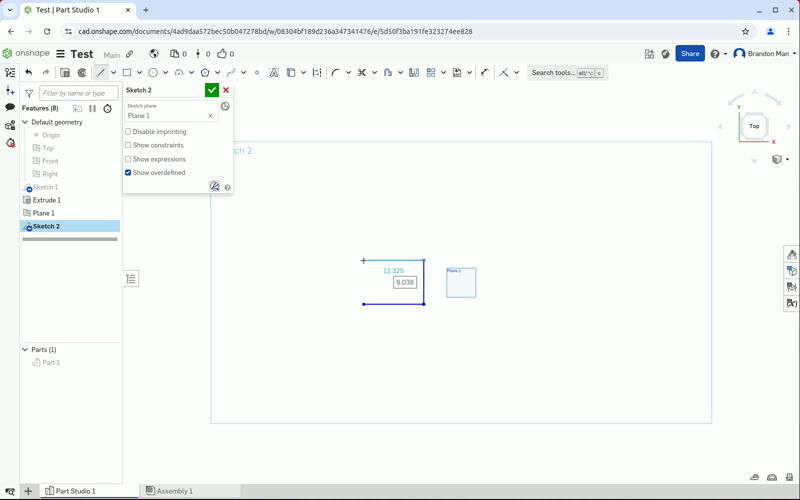
key_up(shift)
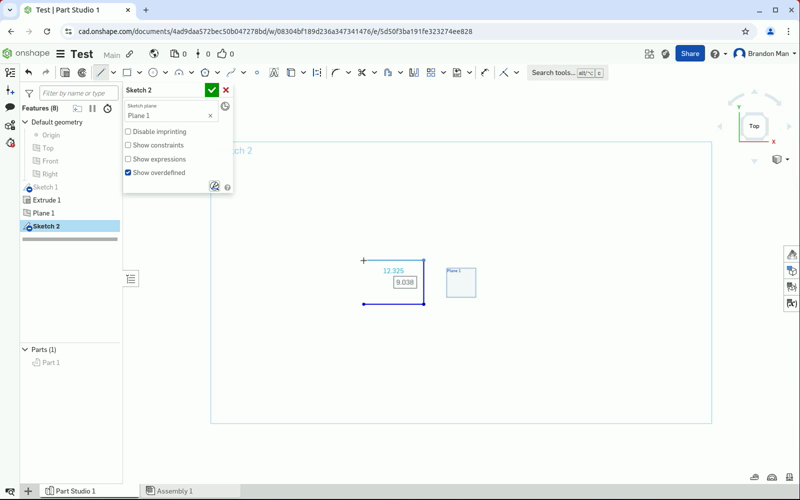
mouse_move(393, 260)
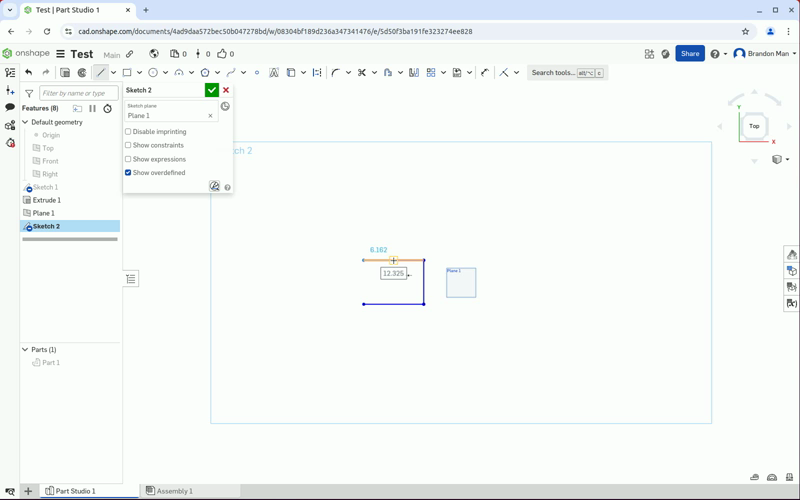
key_down(shift)
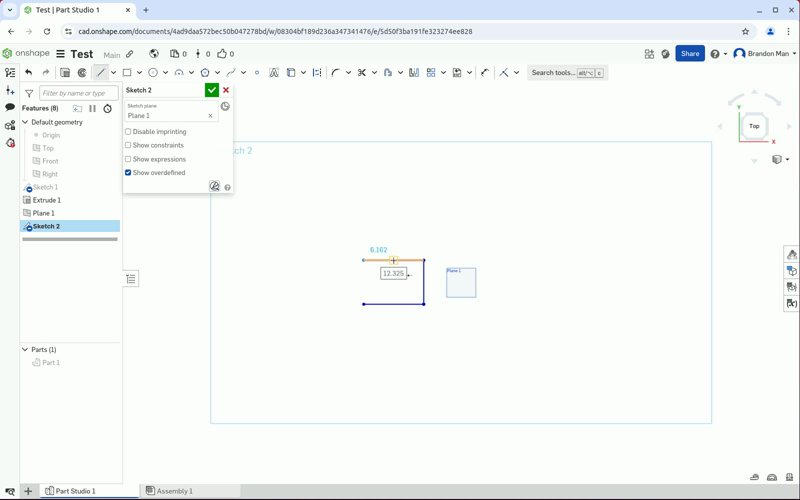
mouse_move(363, 304)
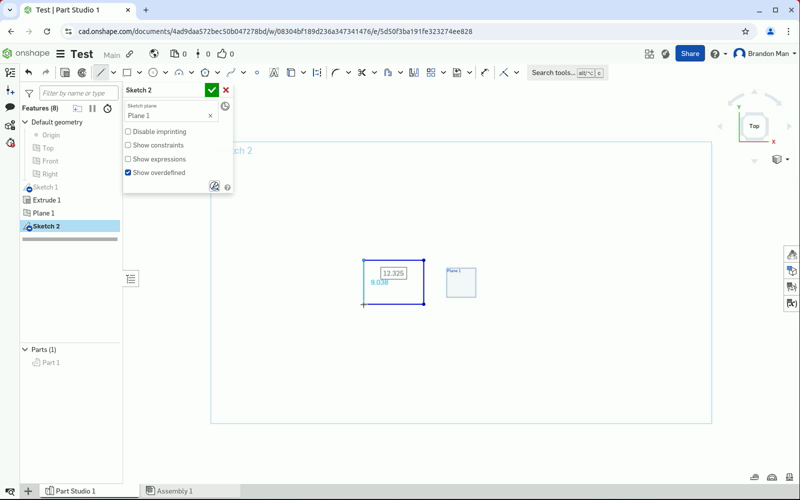
key_up(shift)
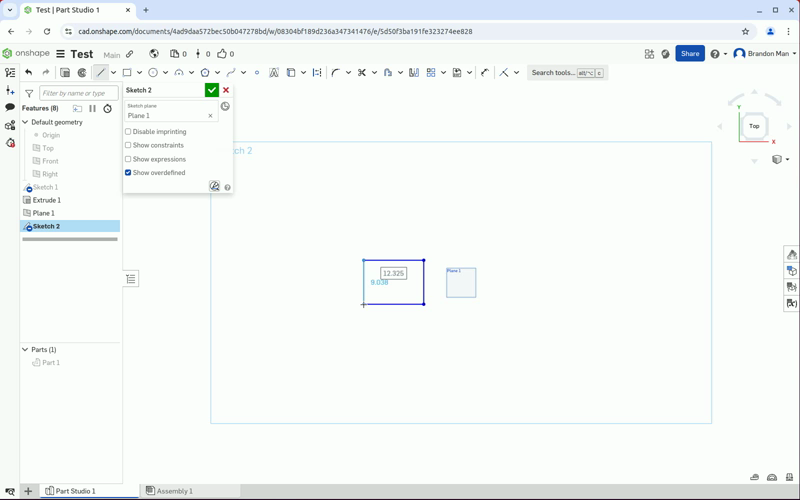
click(363, 304)
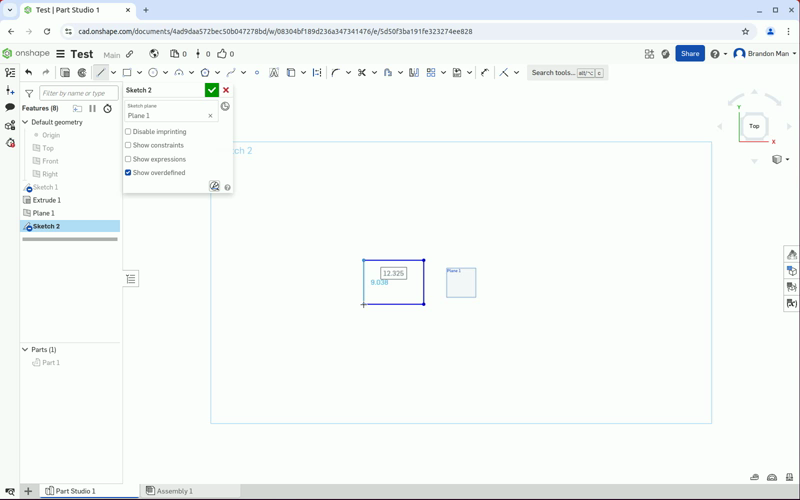
key(esc)
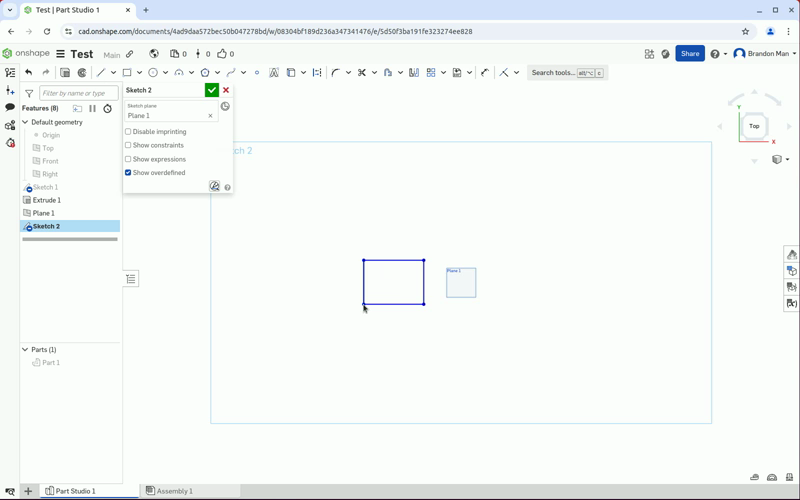
mouse_move(377, 291)
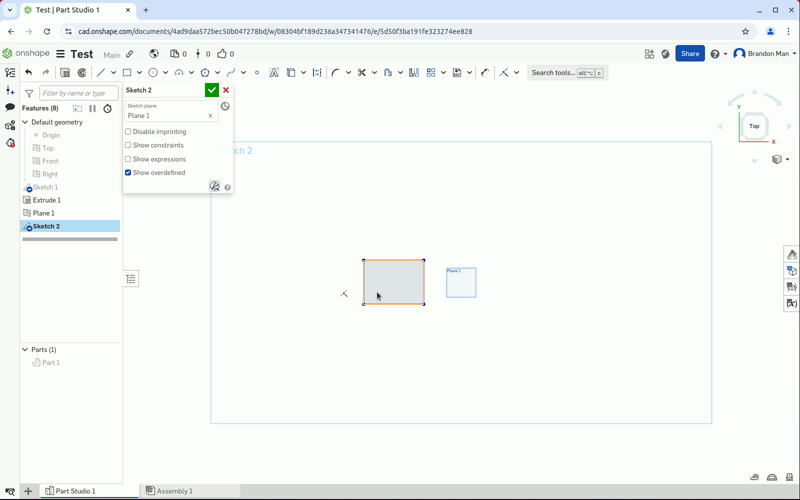
click(377, 291)
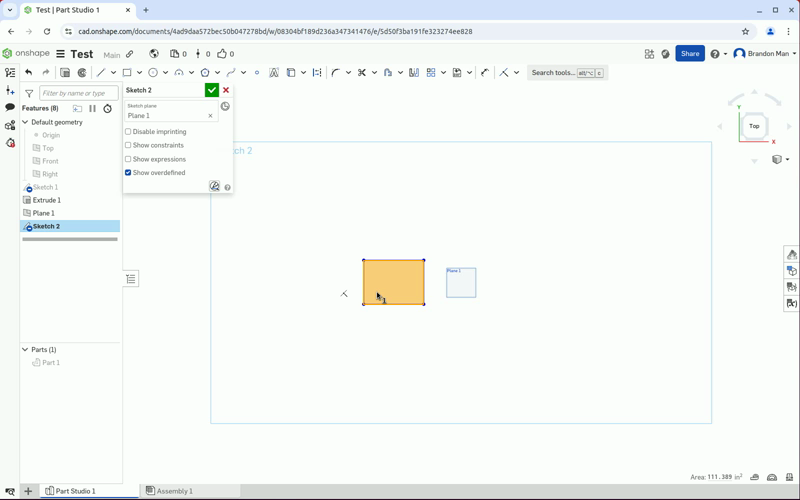
mouse_move(73, 352)
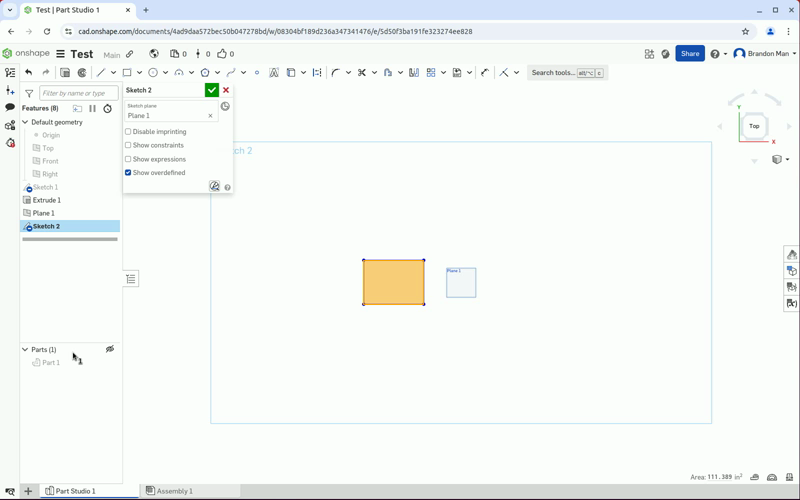
key(shift+y)
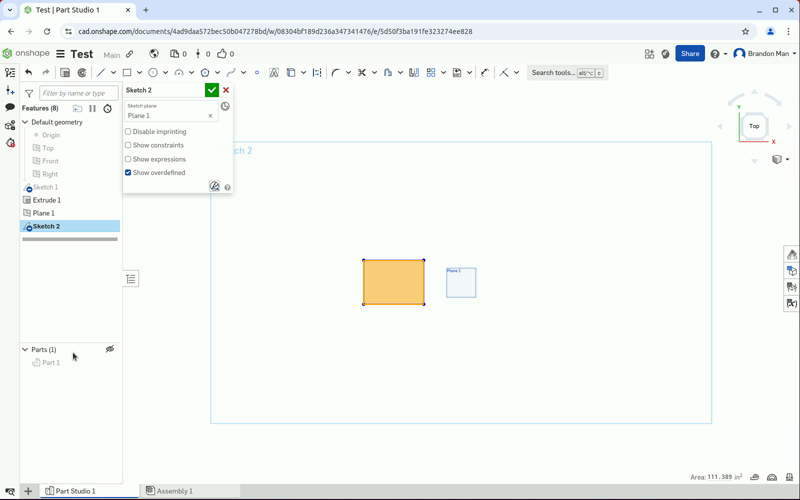
key(shift+e)
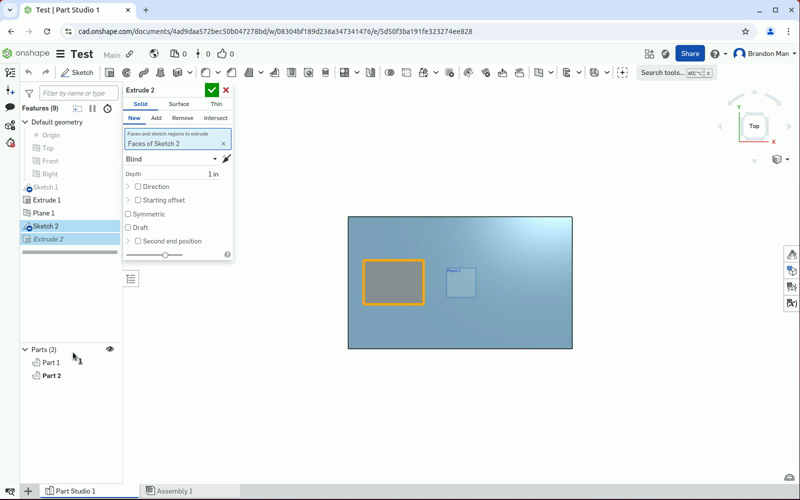
mouse_move(143, 106)
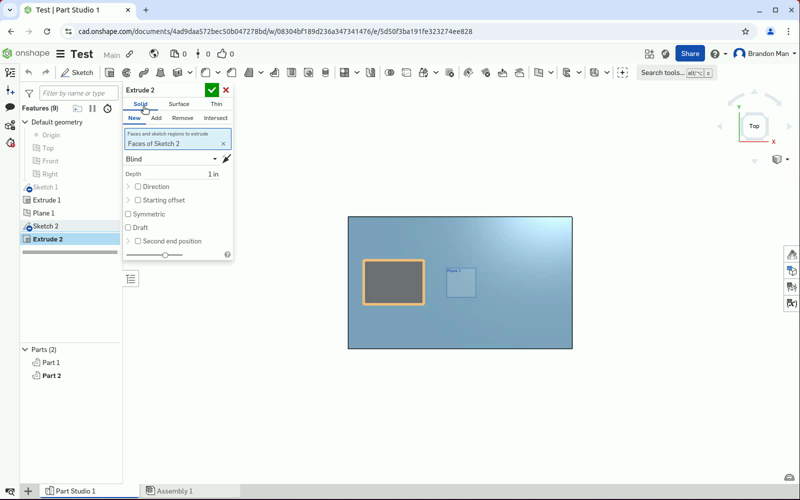
click(143, 106)
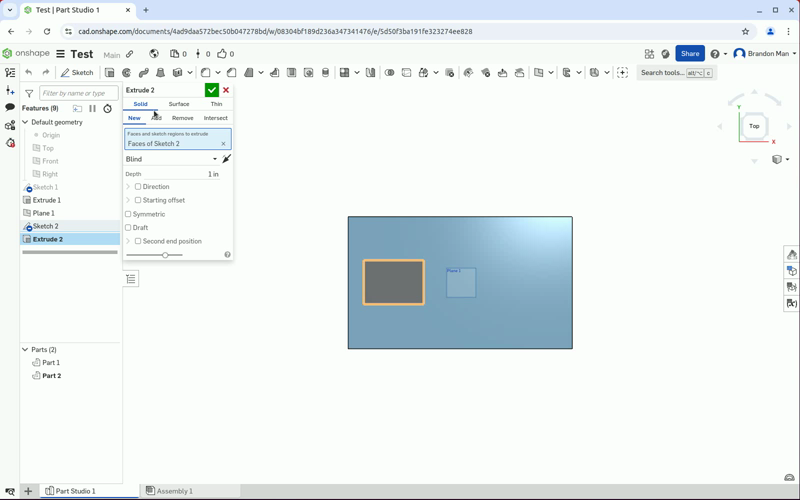
mouse_move(186, 120)
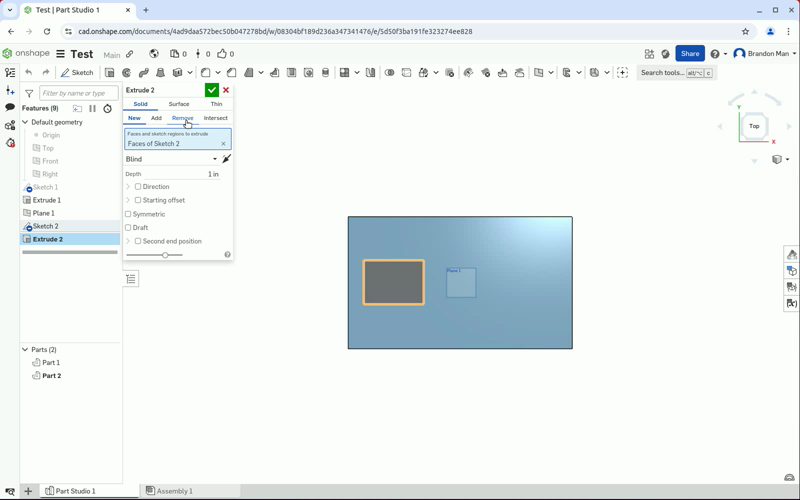
click(186, 120)
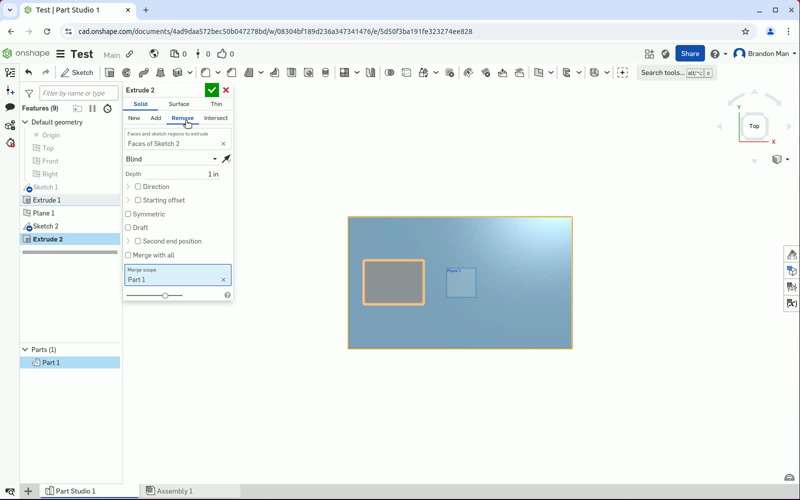
key(tab, 4)
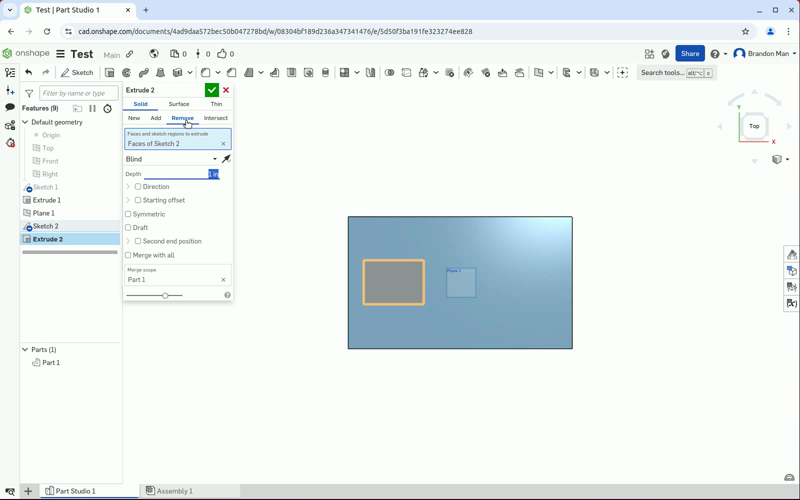
text(11.554)
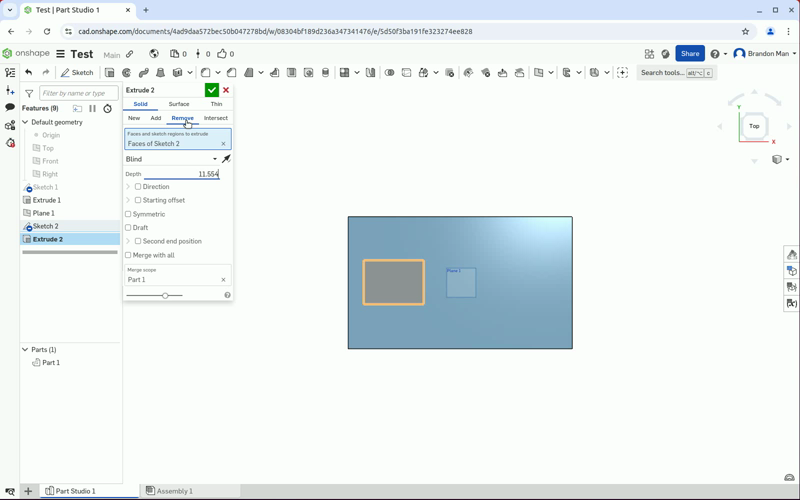
key(tab, 6)
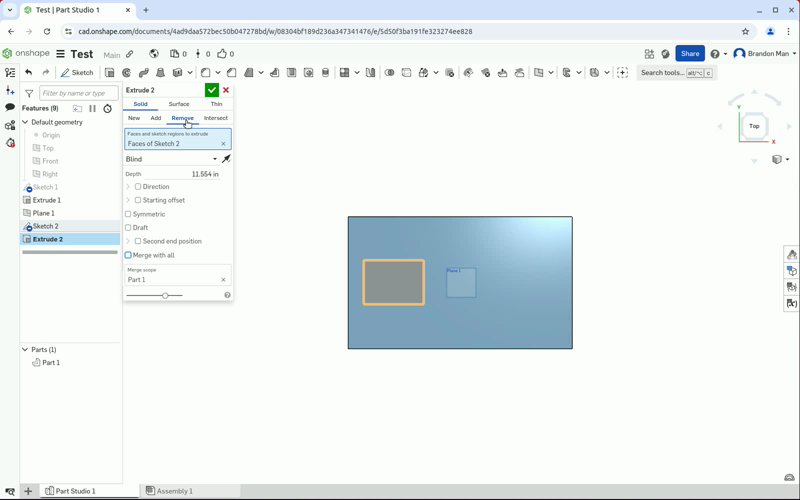
key(space)
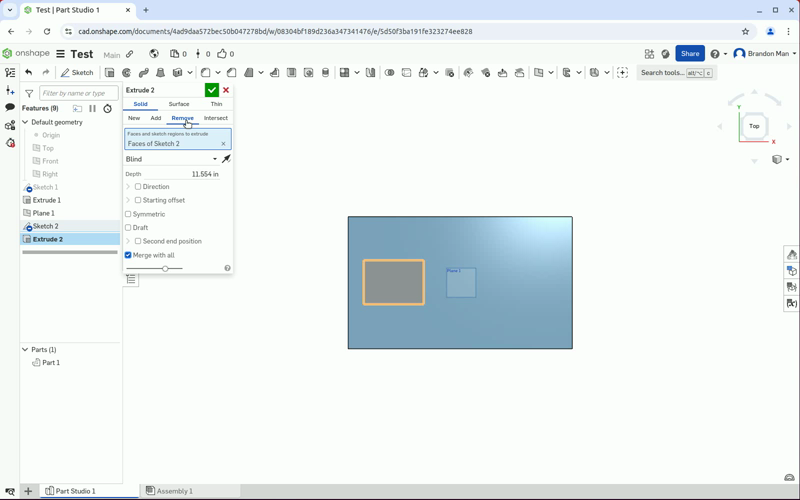
key(enter)
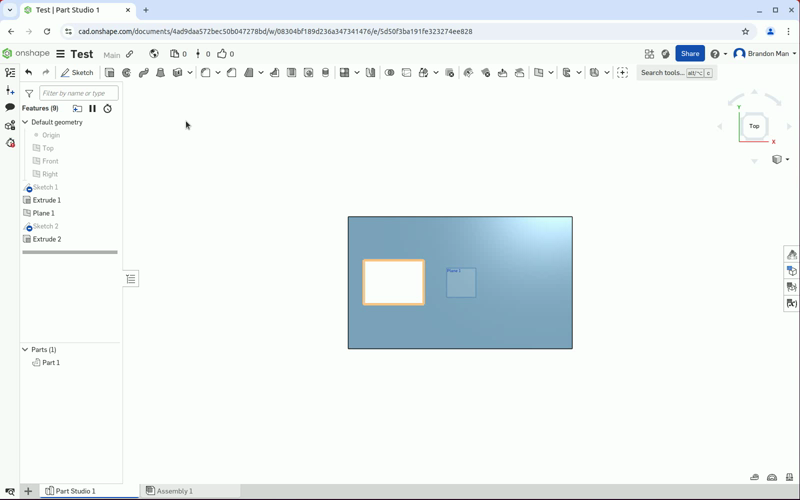
key(shift+h)
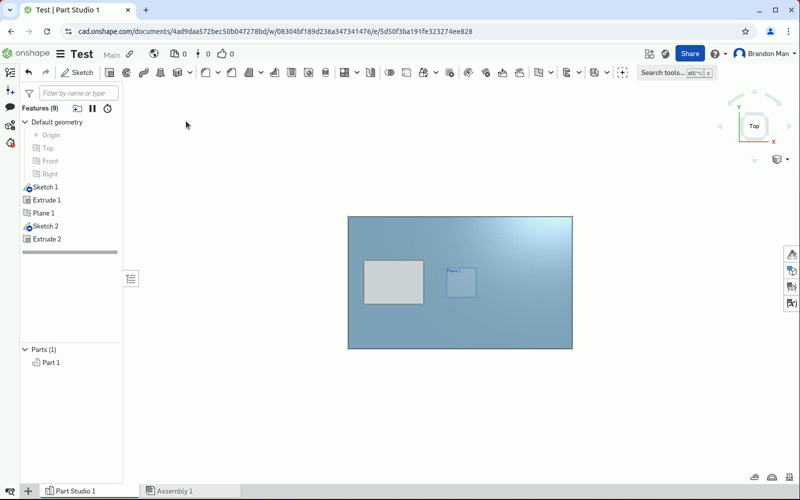
key(shift+h)
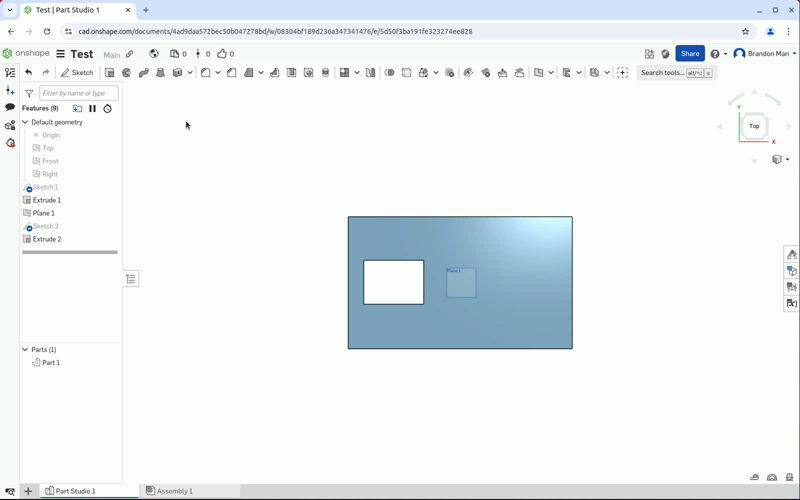
mouse_move(73, 189)
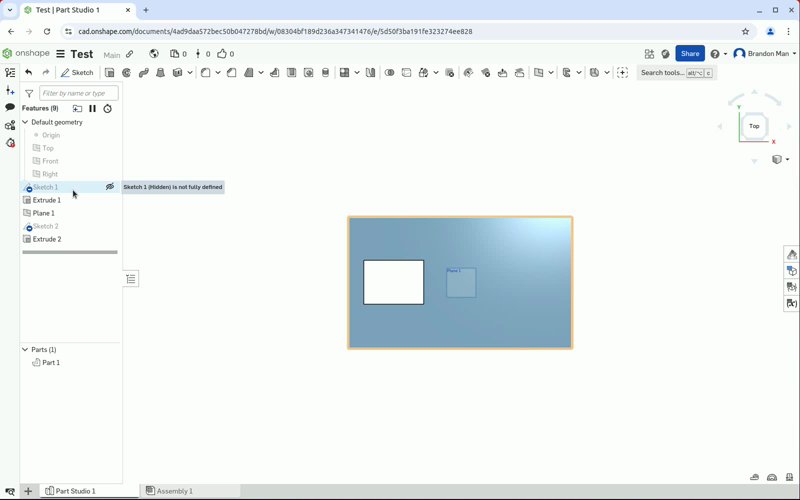
click(73, 189)
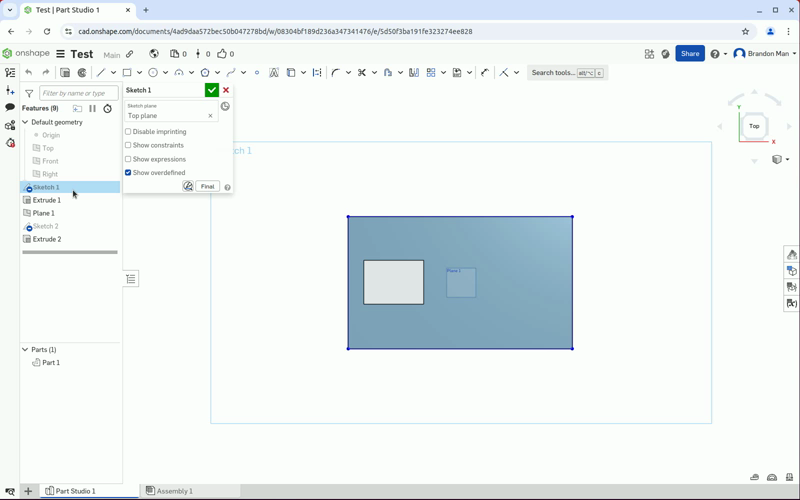
mouse_move(229, 92)
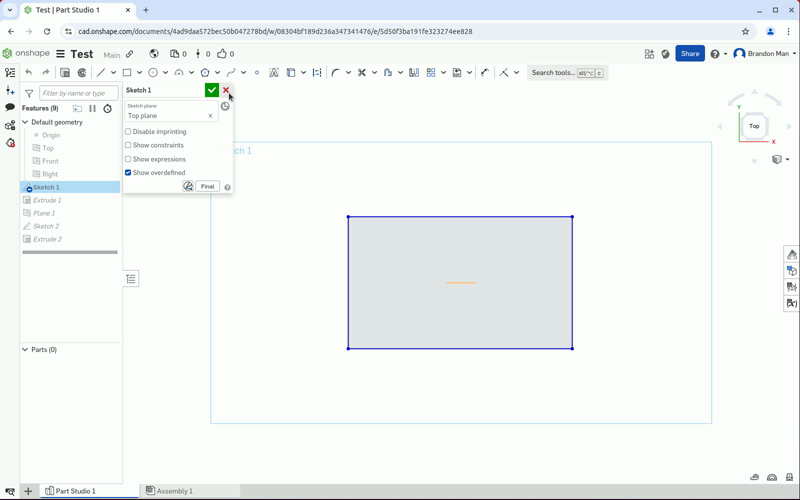
click(229, 92)
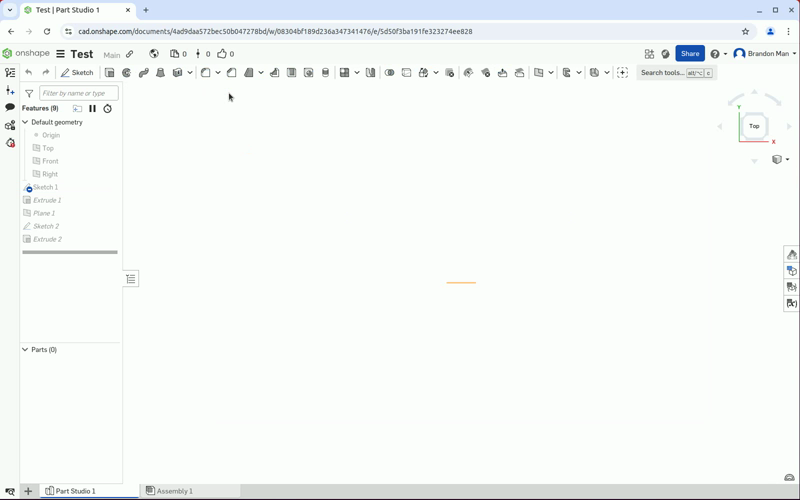
key(shift+s)
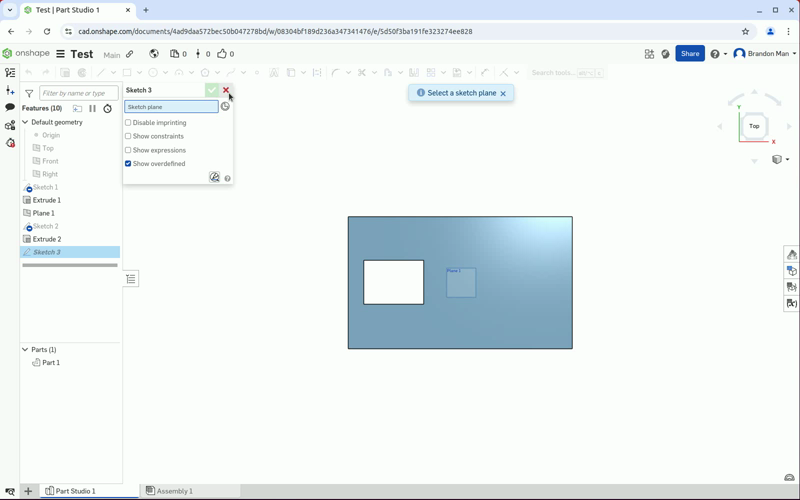
mouse_move(73, 215)
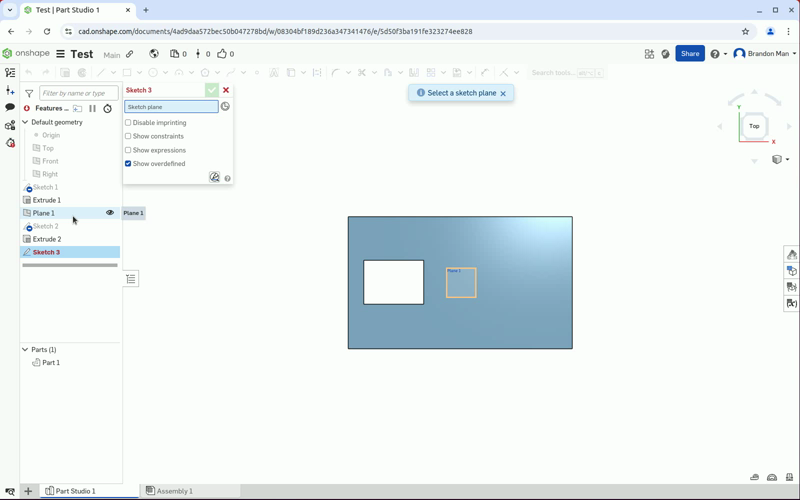
click(73, 215)
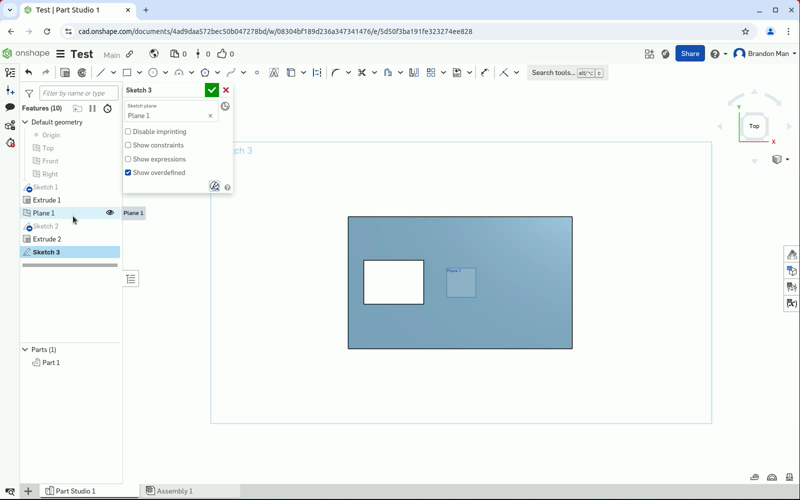
mouse_move(73, 352)
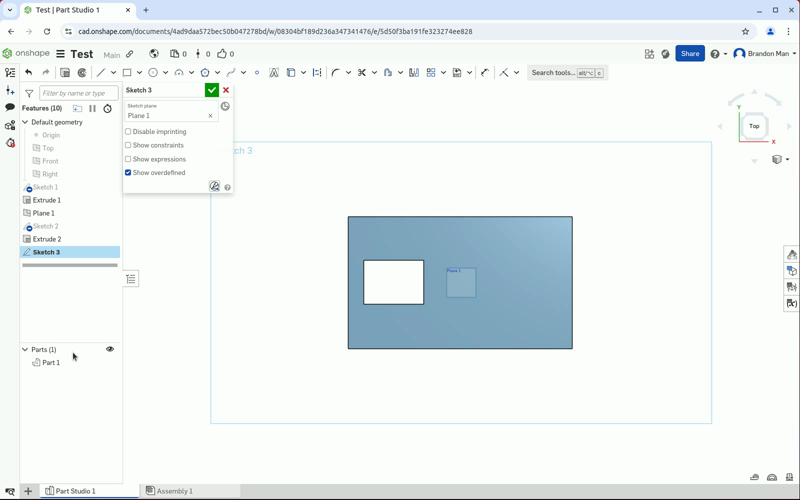
key(y)
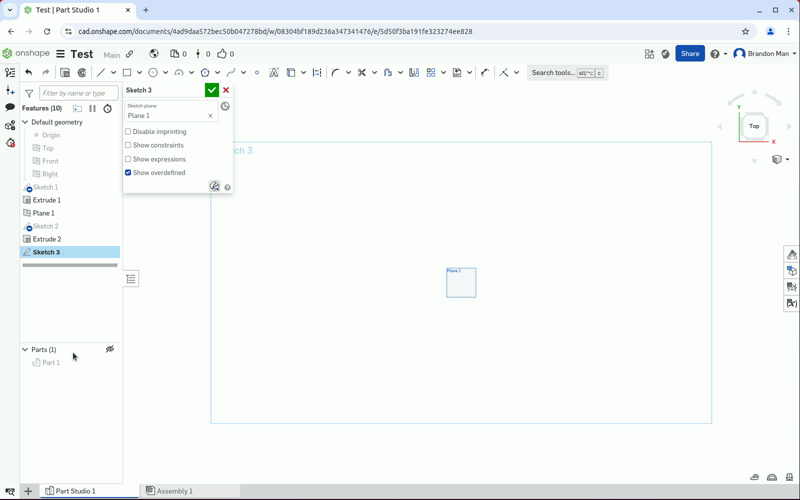
key(c)
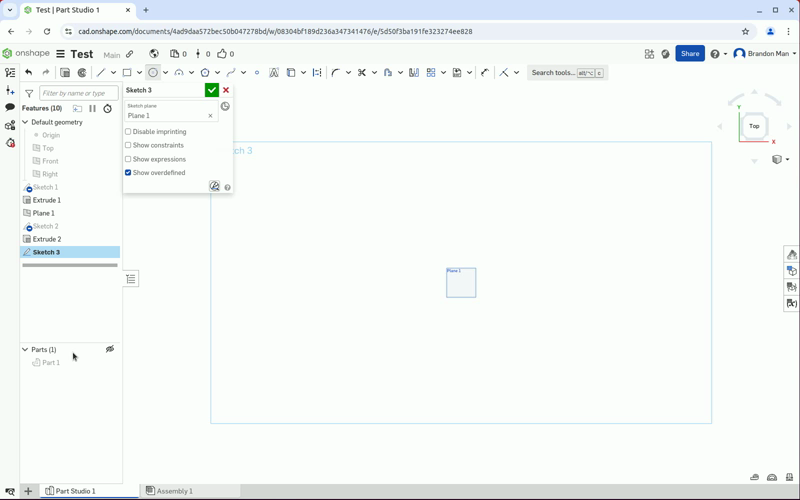
key_down(shift)
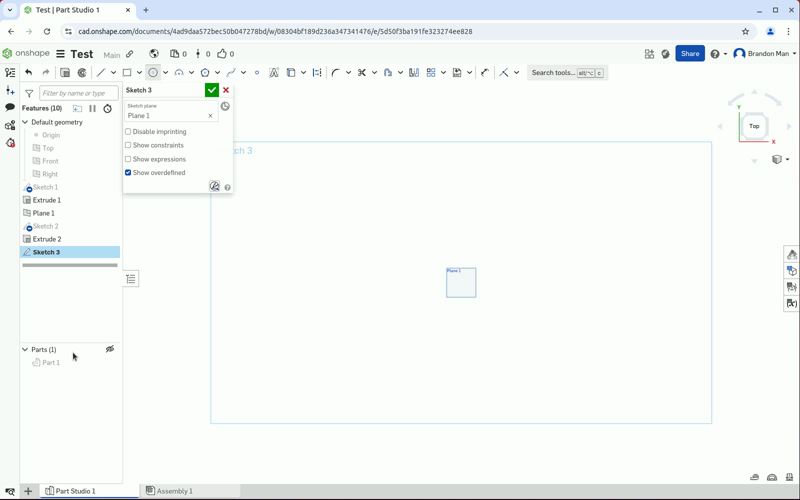
mouse_move(529, 282)
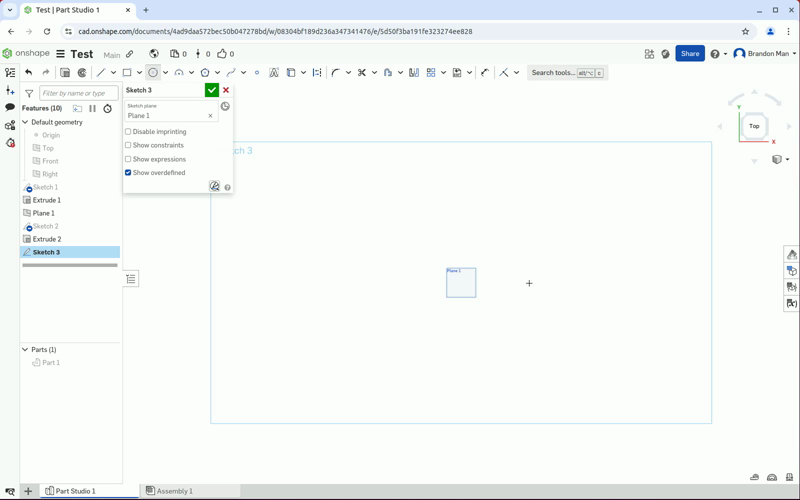
click(529, 282)
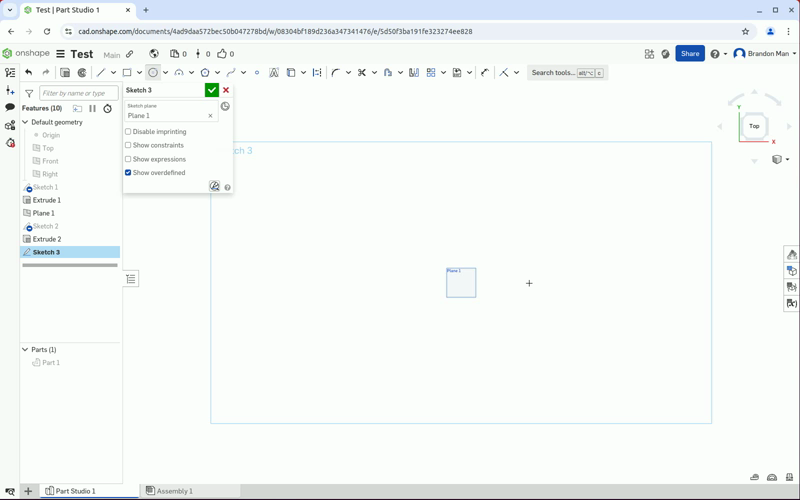
key_up(shift)
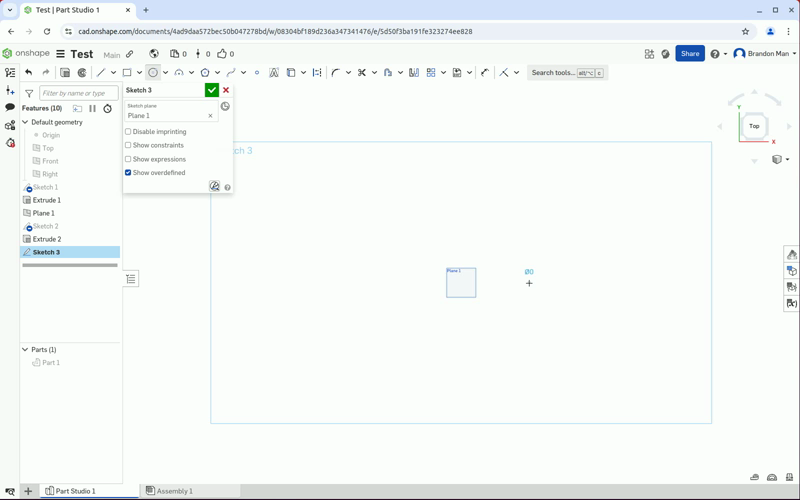
mouse_move(542, 282)
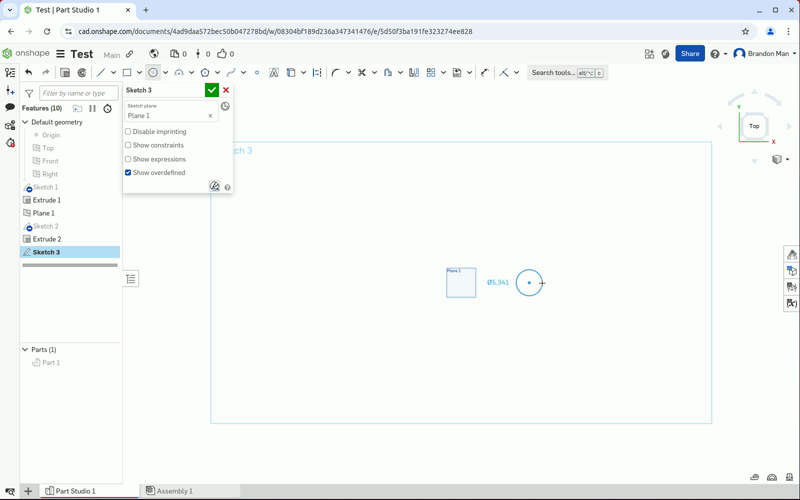
click(542, 282)
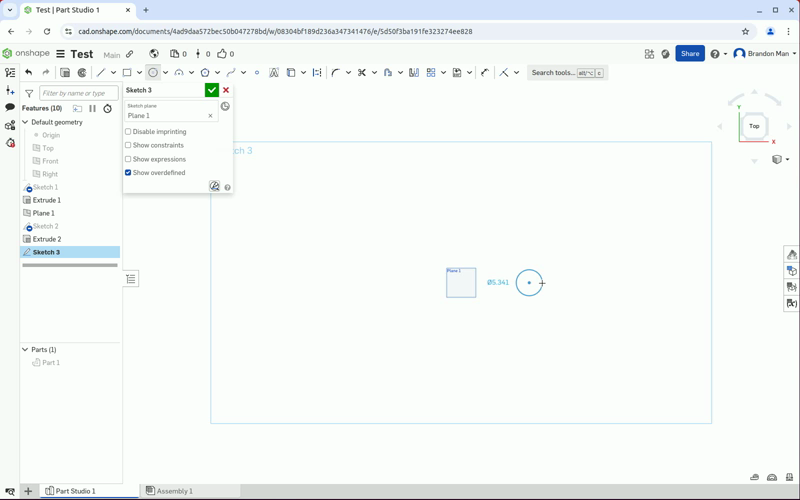
key(esc)
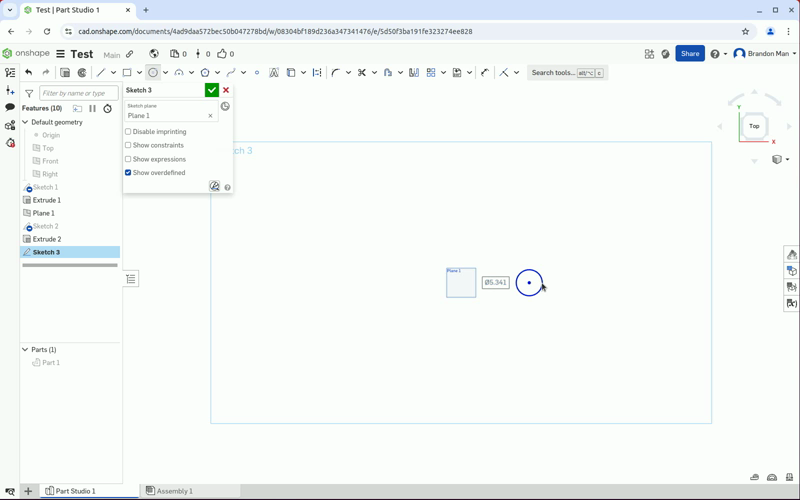
mouse_move(519, 277)
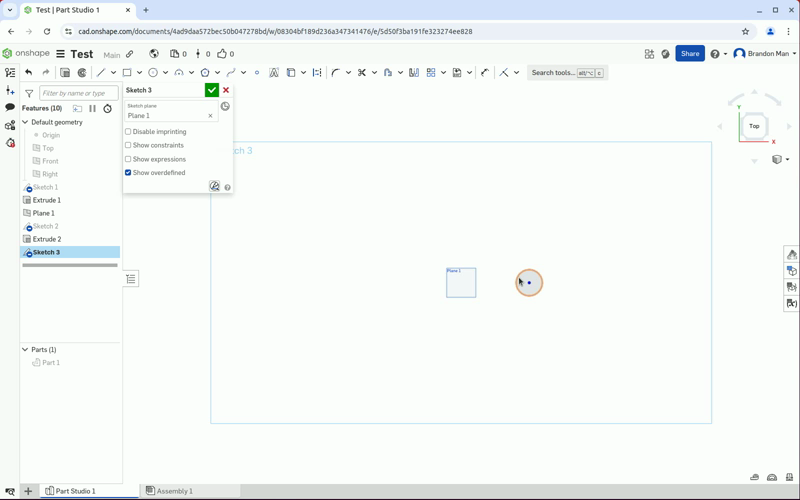
scroll(6)
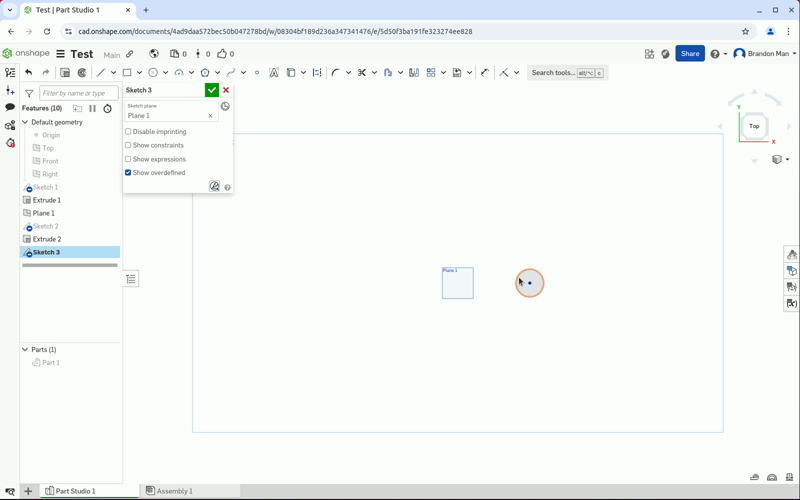
scroll(6)
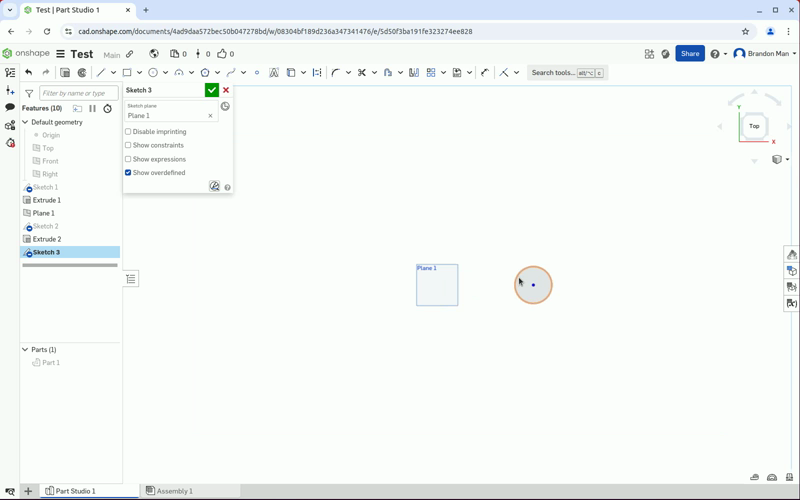
scroll(6)
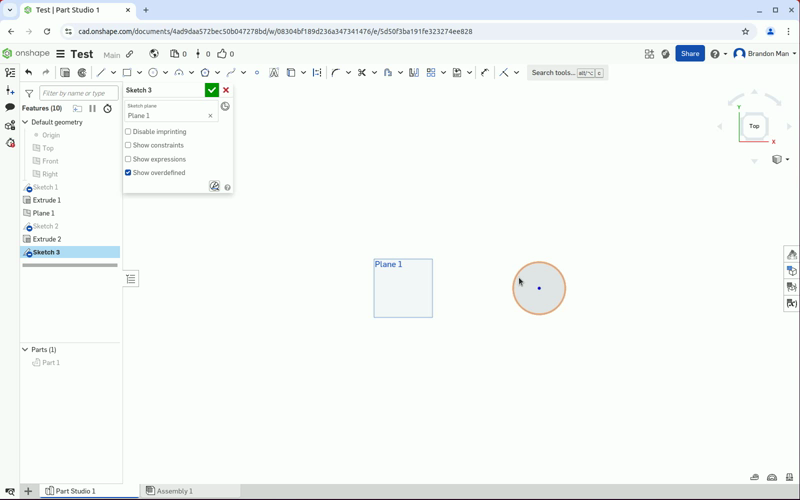
scroll(6)
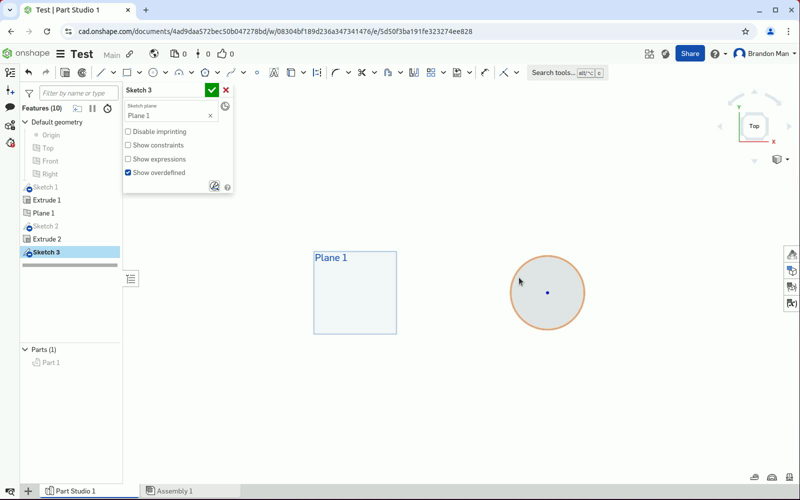
scroll(6)
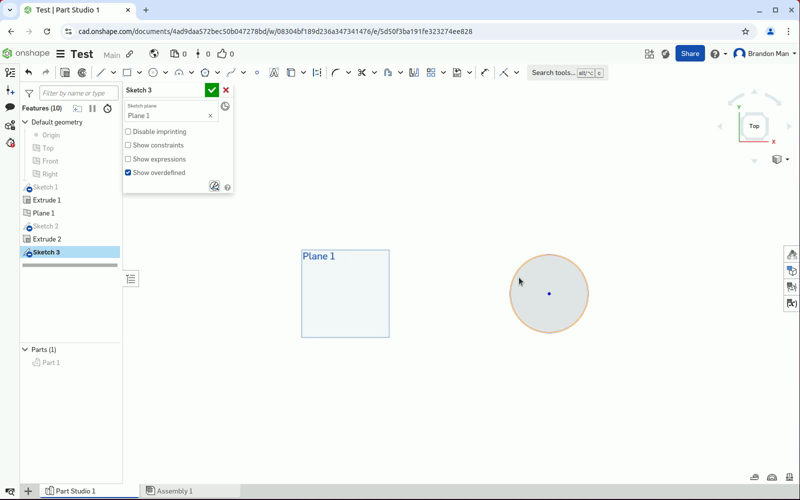
scroll(6)
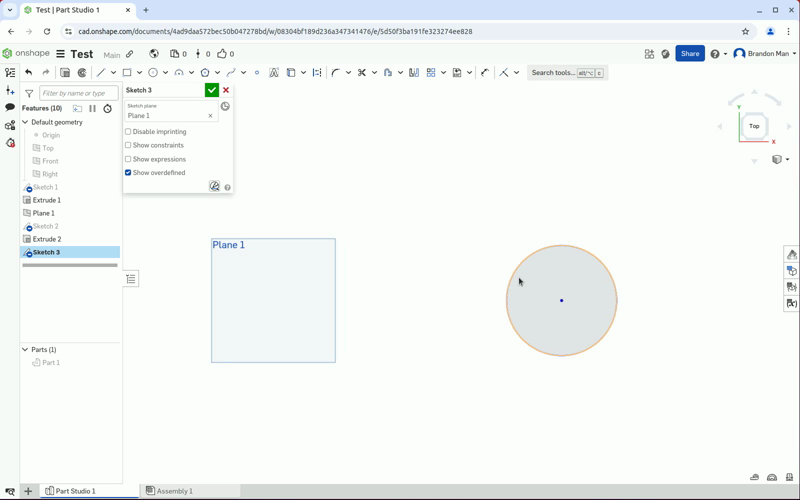
scroll(6)
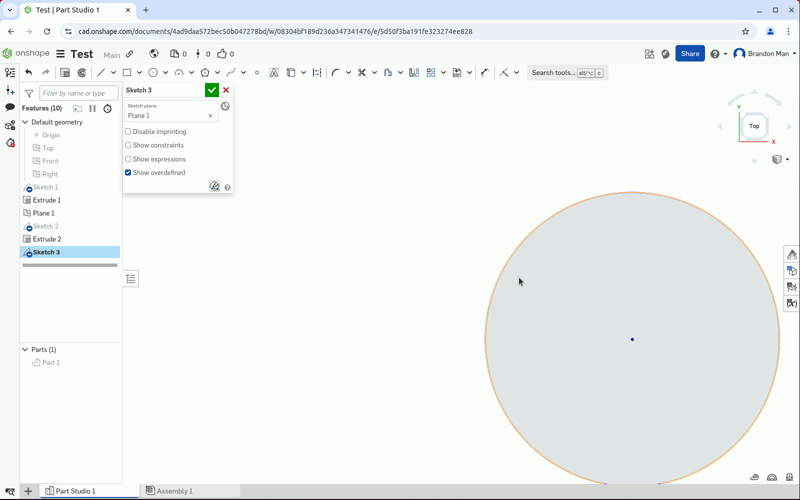
click(519, 277)
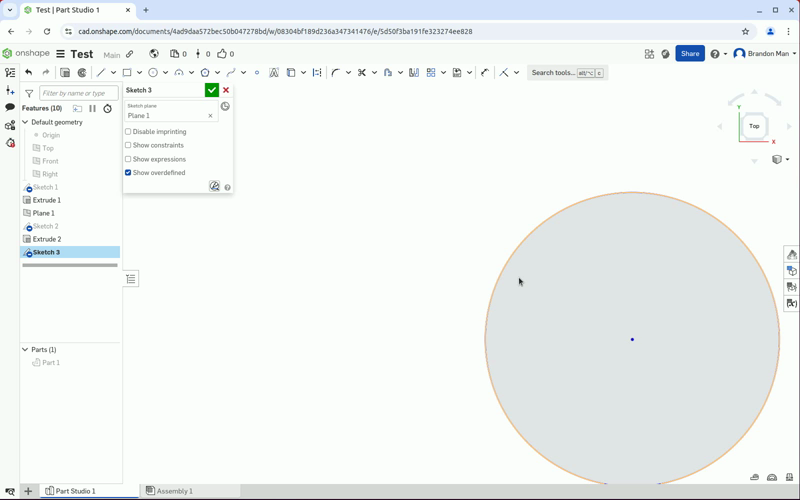
scroll(-6)
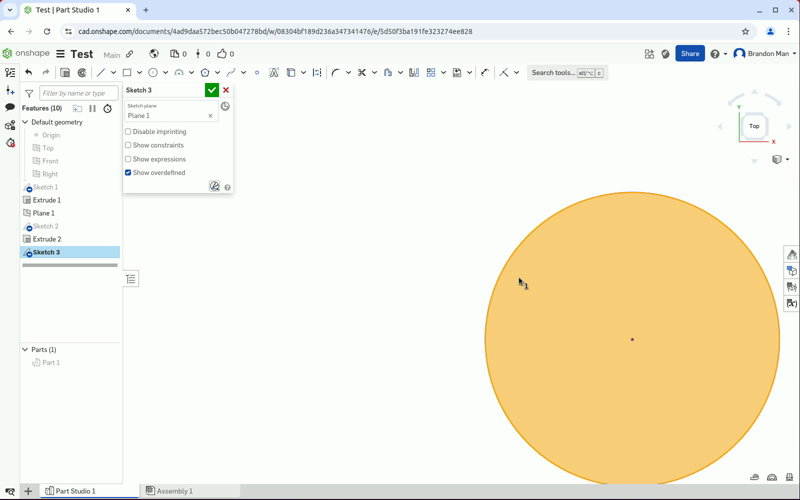
scroll(-6)
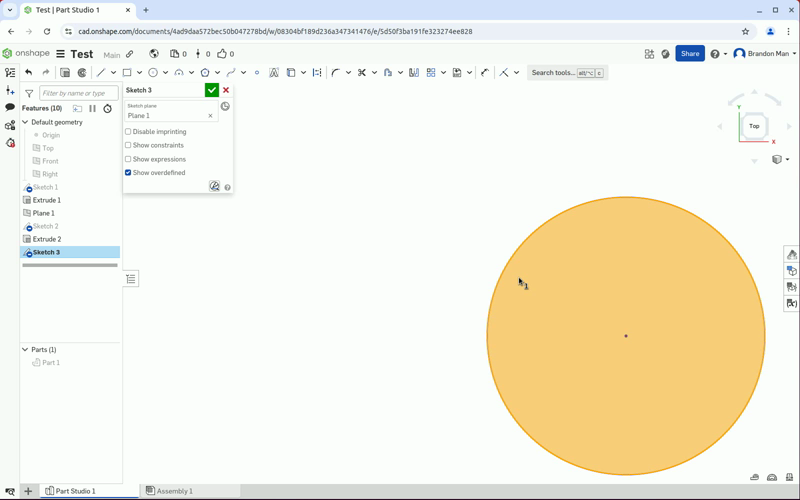
scroll(-6)
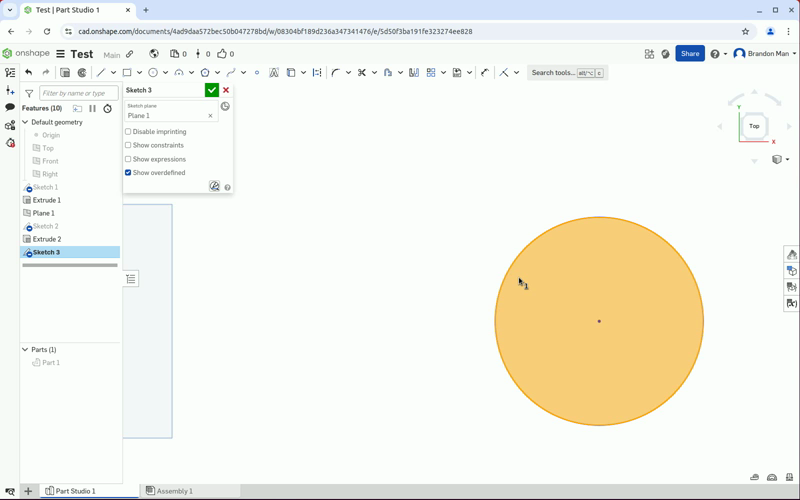
scroll(-6)
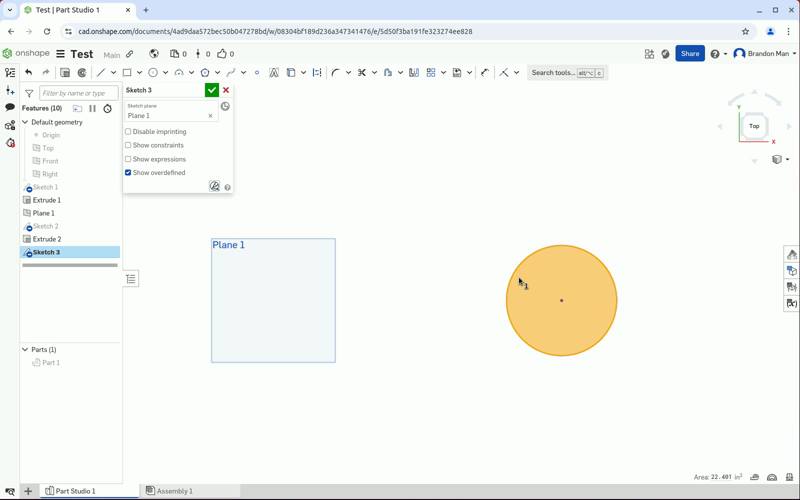
scroll(-6)
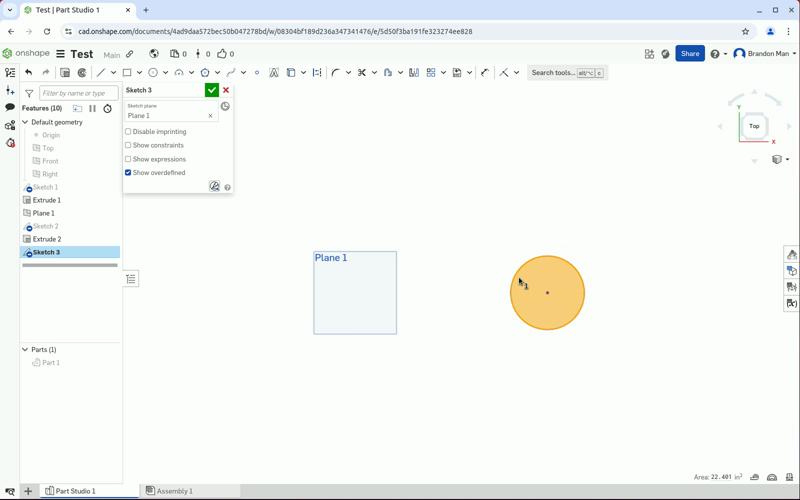
scroll(-6)
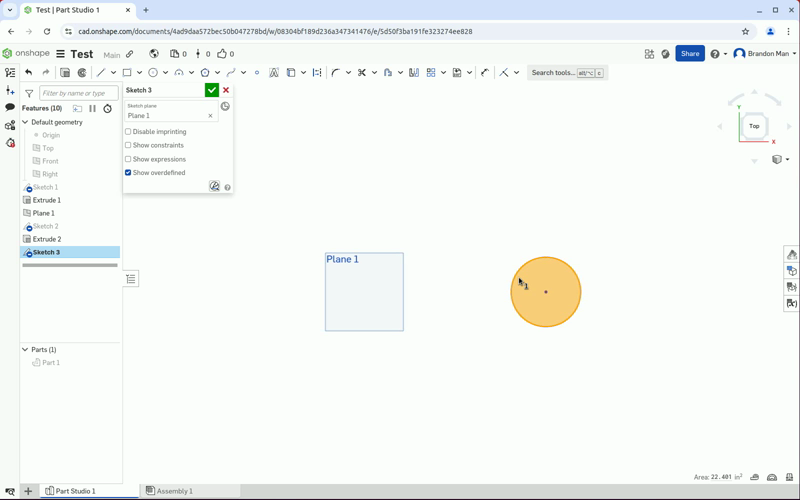
scroll(-6)
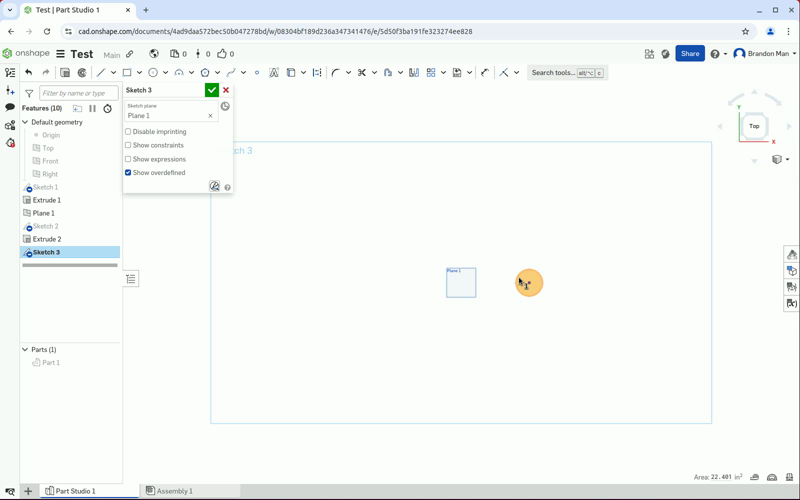
mouse_move(73, 352)
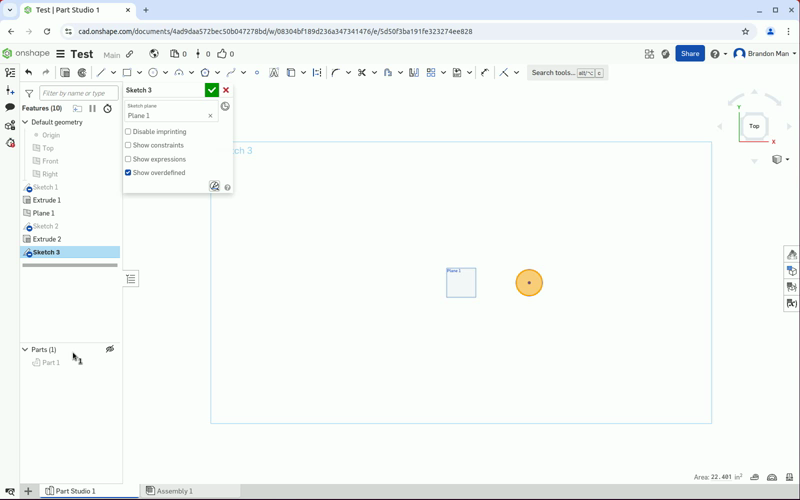
key(shift+y)
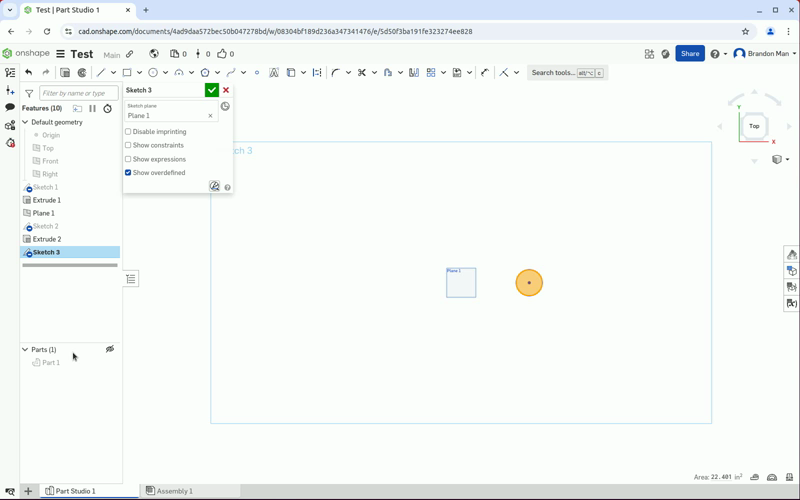
key(shift+e)
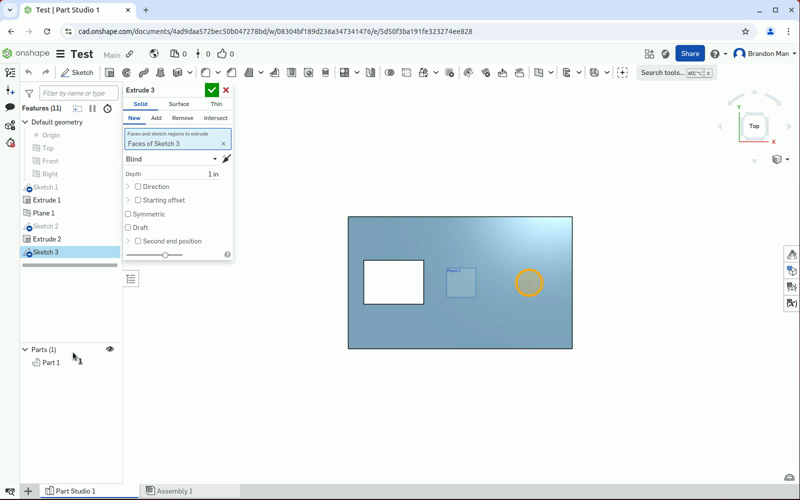
mouse_move(143, 106)
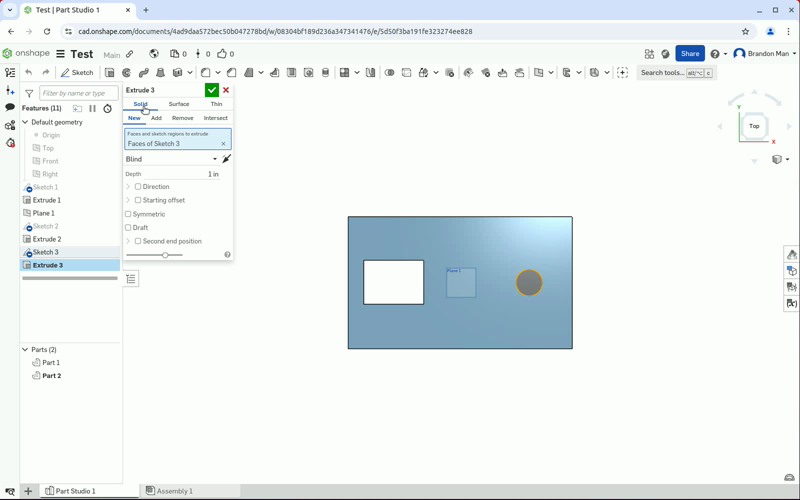
click(143, 106)
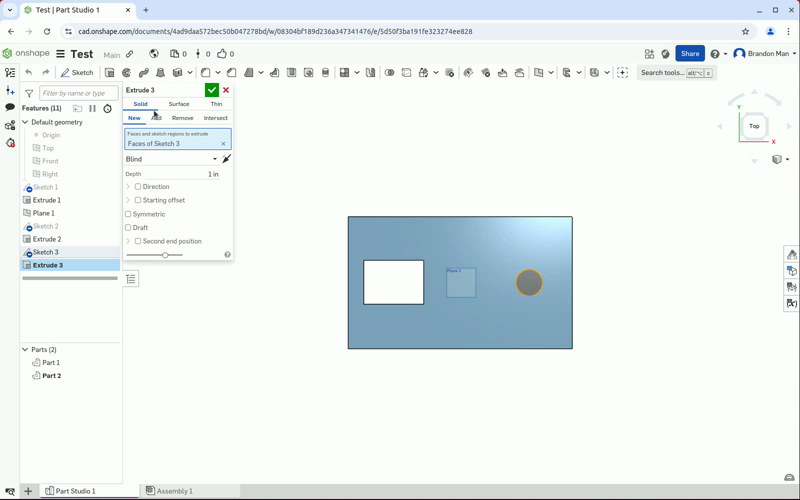
mouse_move(186, 120)
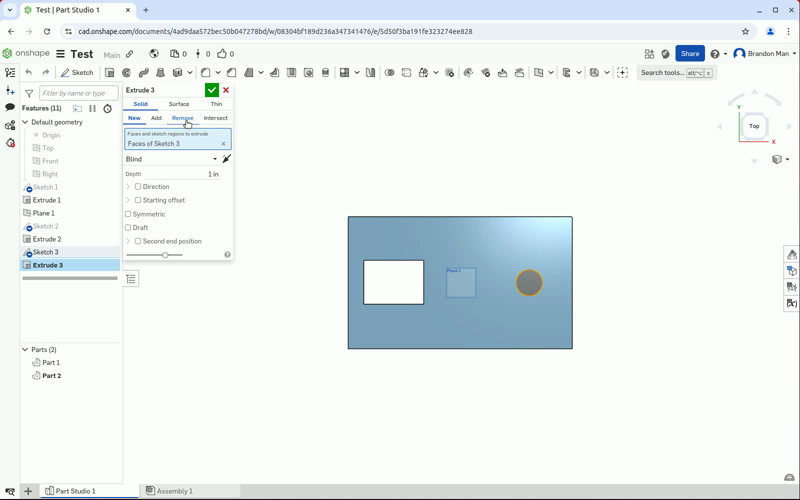
click(186, 120)
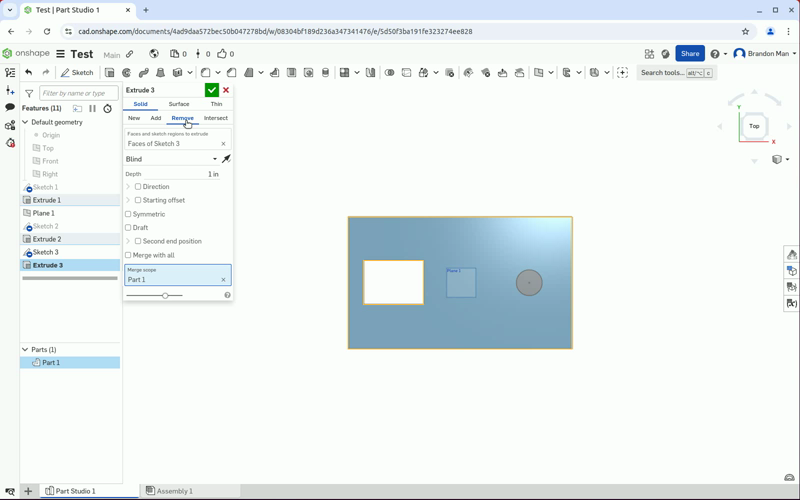
key(tab, 4)
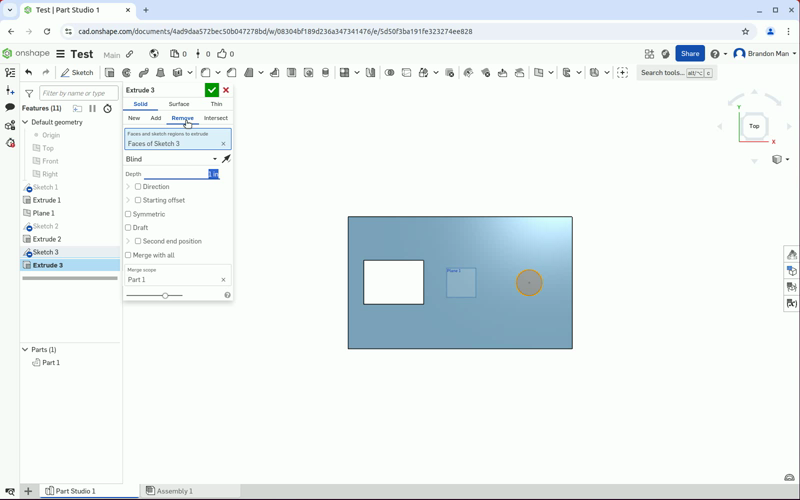
text(11.554)
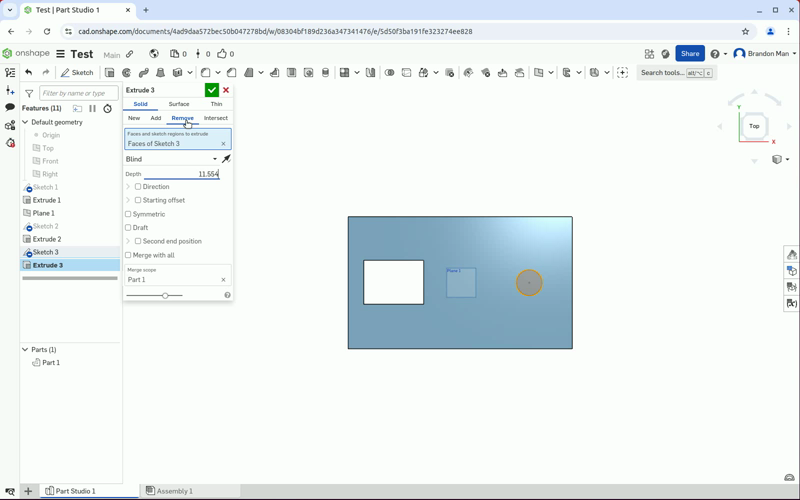
key(tab, 6)
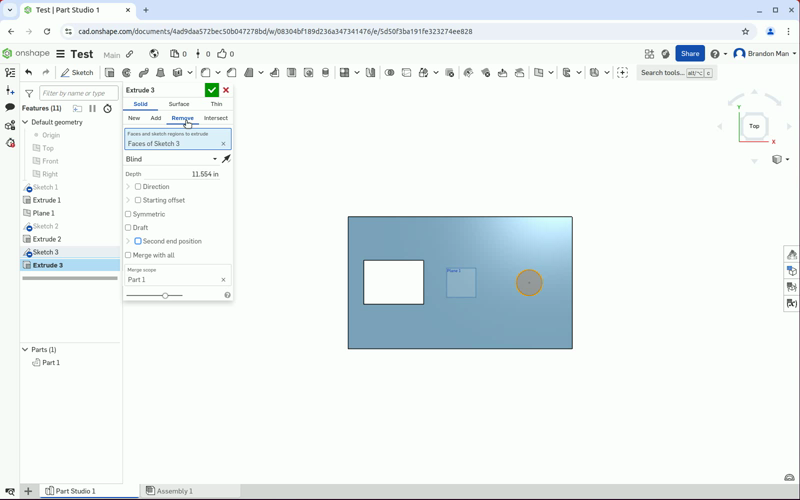
key(space)
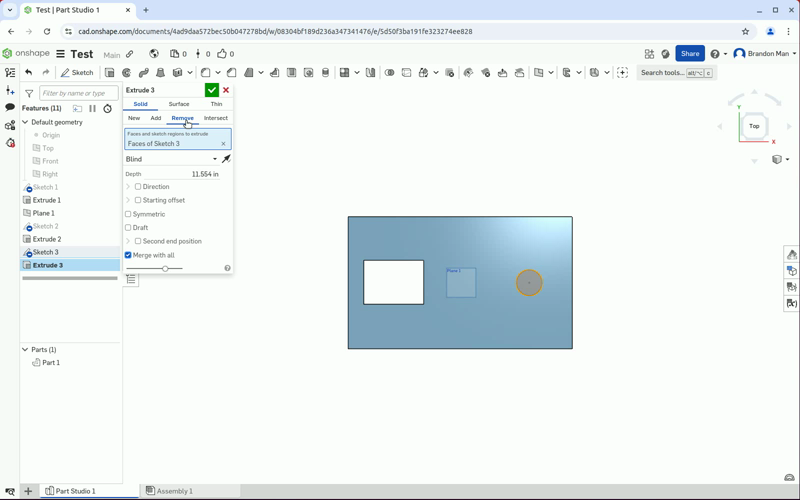
key(enter)
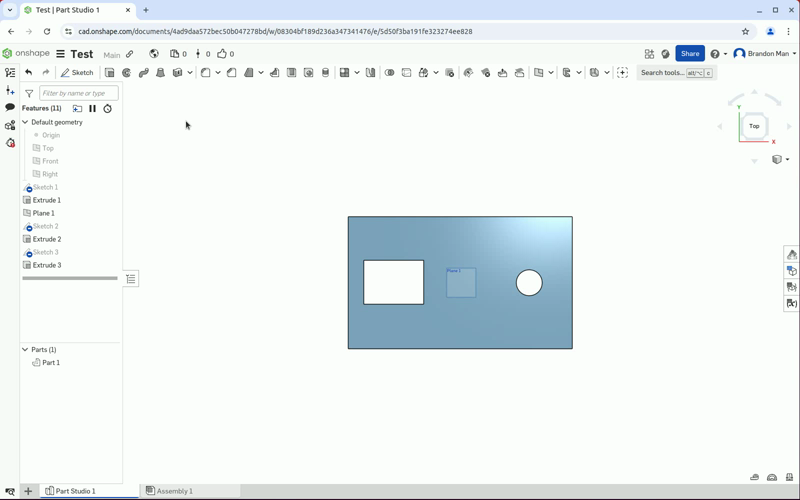
key(shift+h)
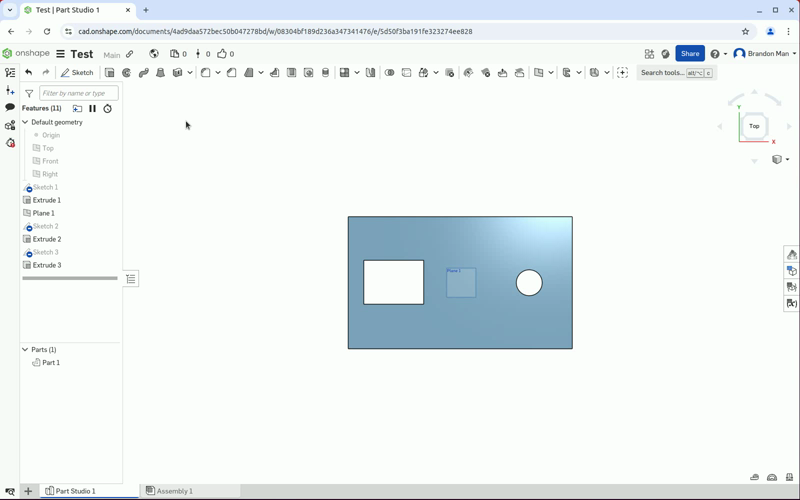
key(shift+h)
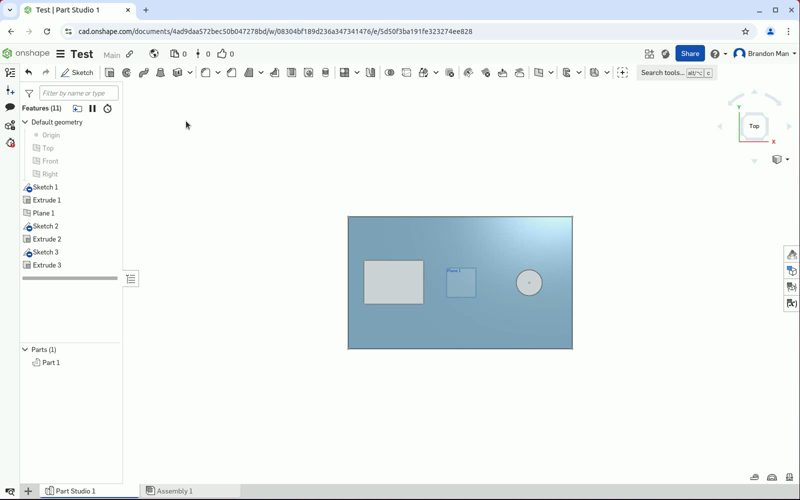
key(shift+7)
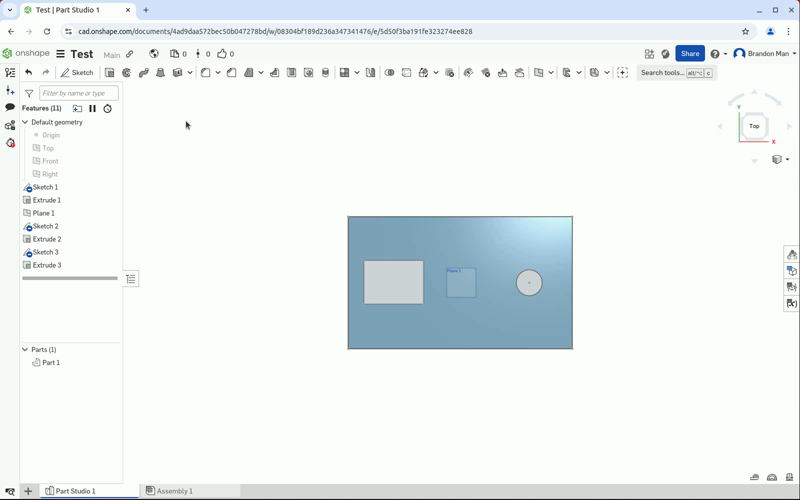
key(up, 3)
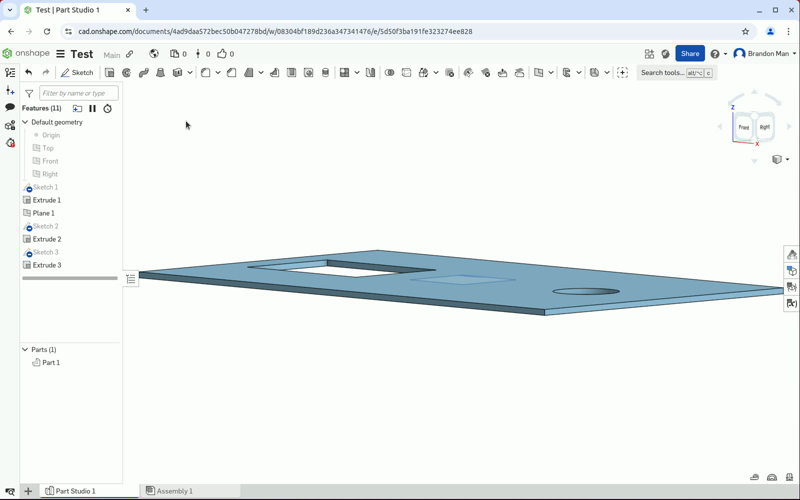
key(left, 3)
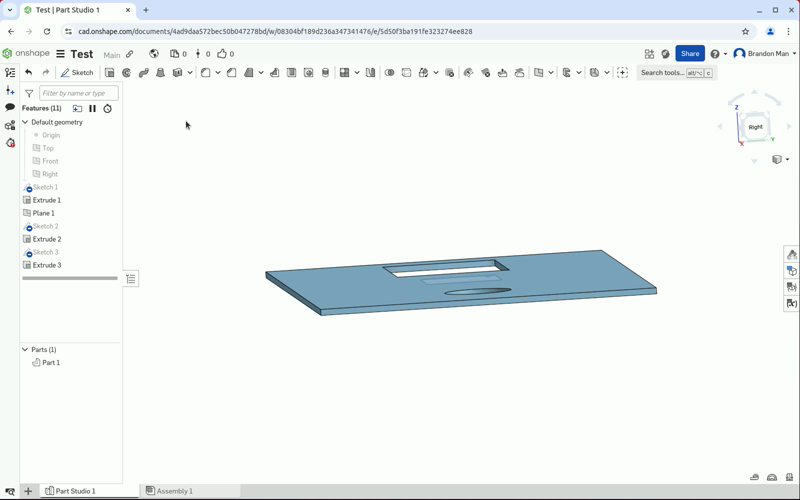
key(right, 3)
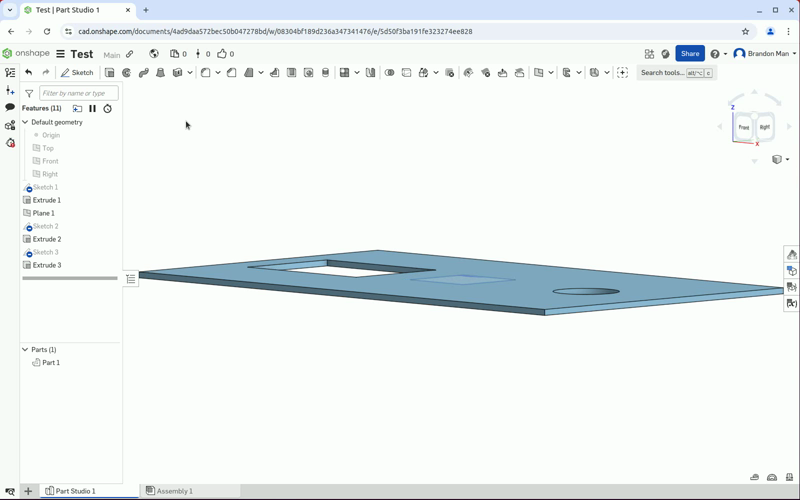
key(down, 3)
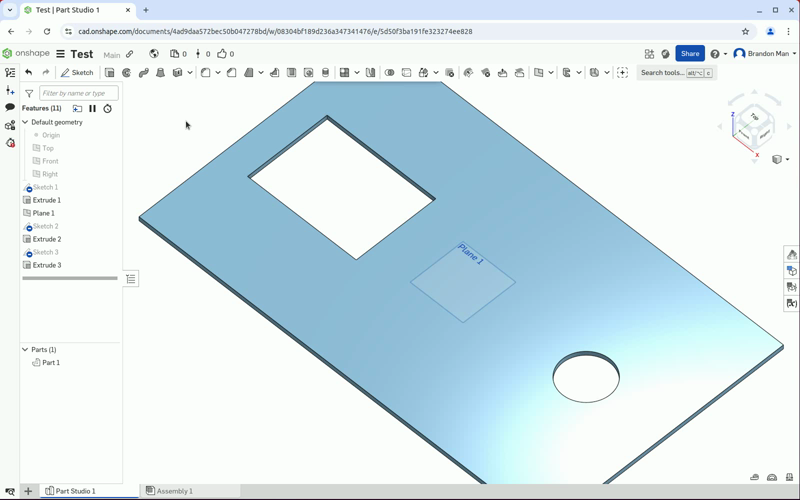
mouse_move(73, 189)
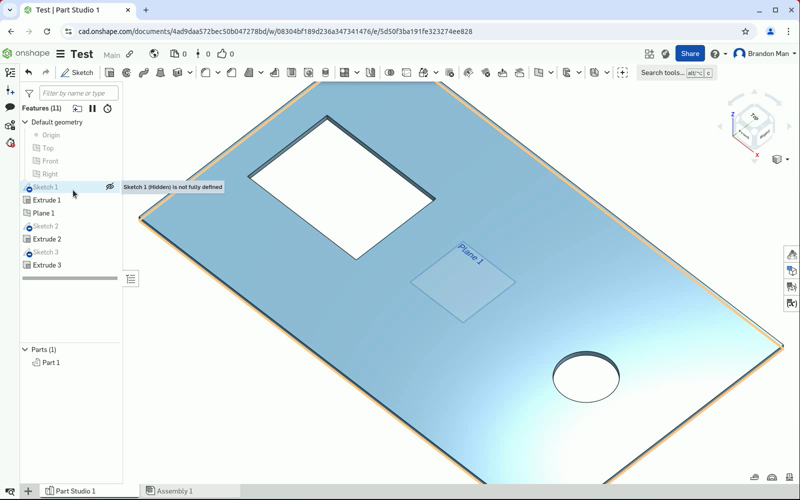
click(73, 189)